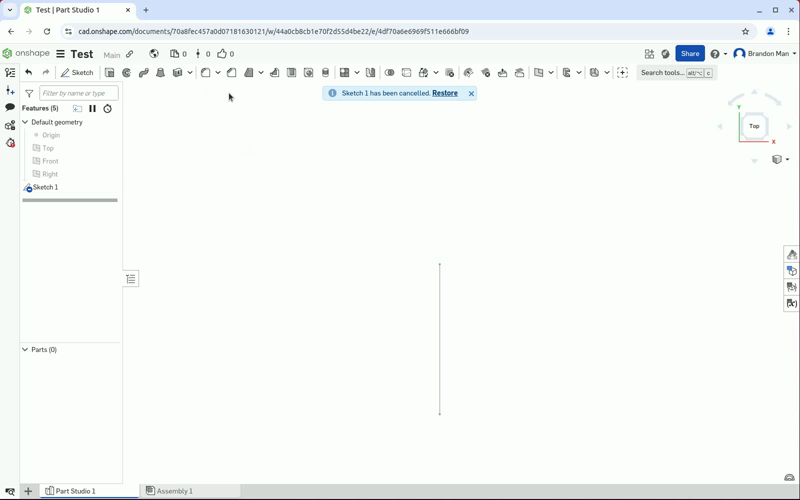
key(shift+h)
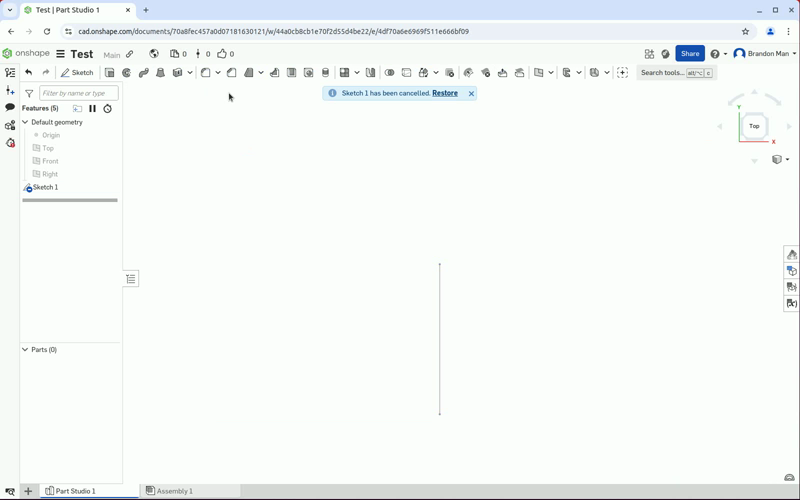
key(shift+s)
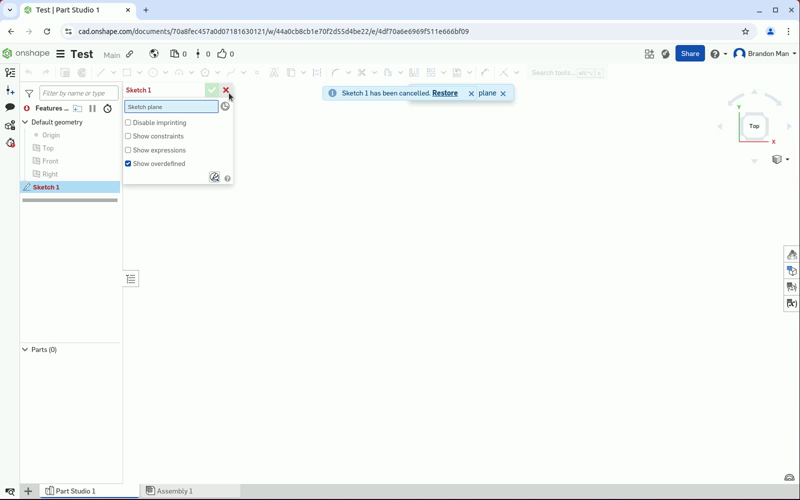
mouse_move(73, 150)
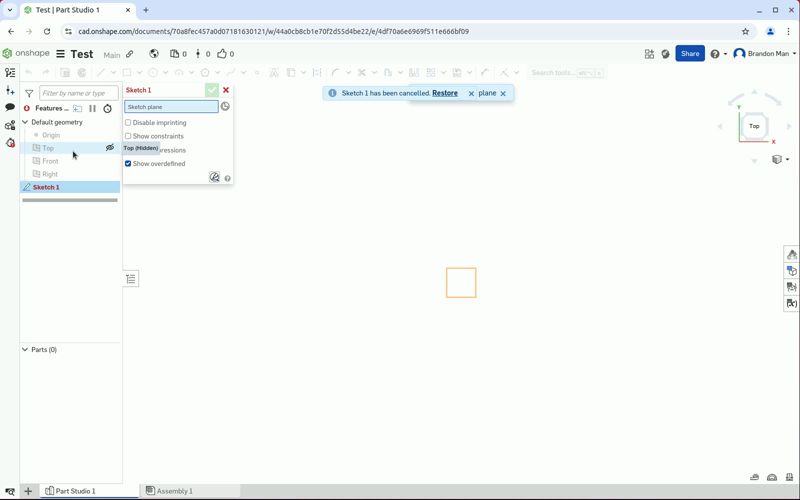
click(73, 150)
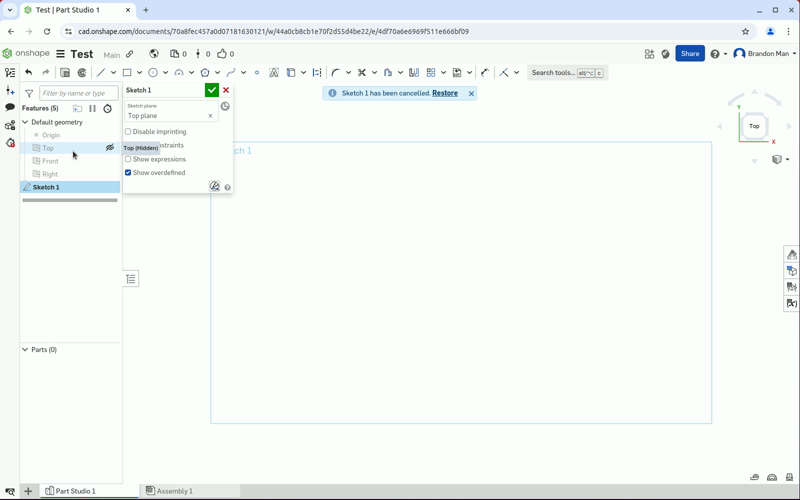
mouse_move(73, 352)
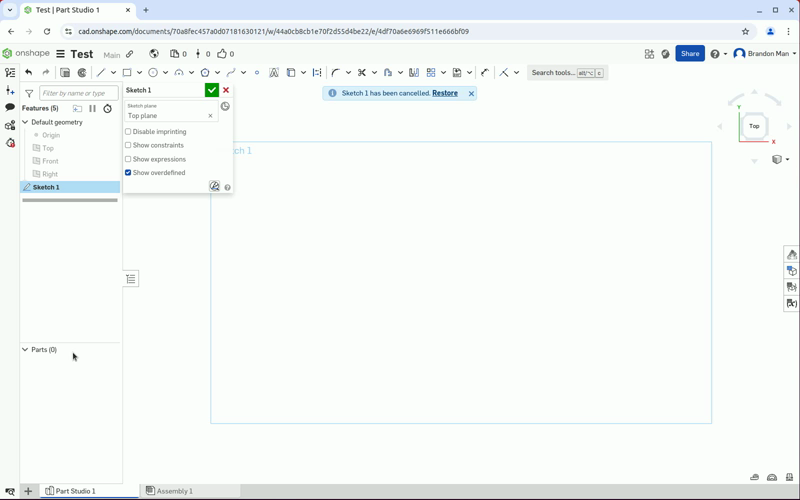
key(y)
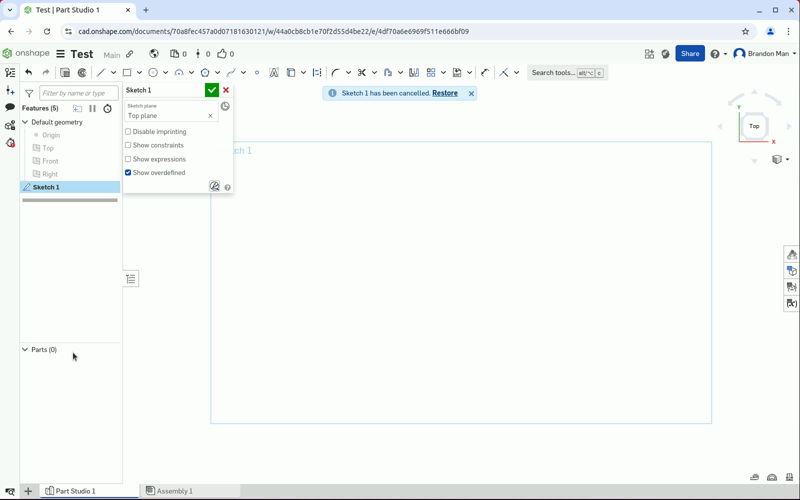
key(l)
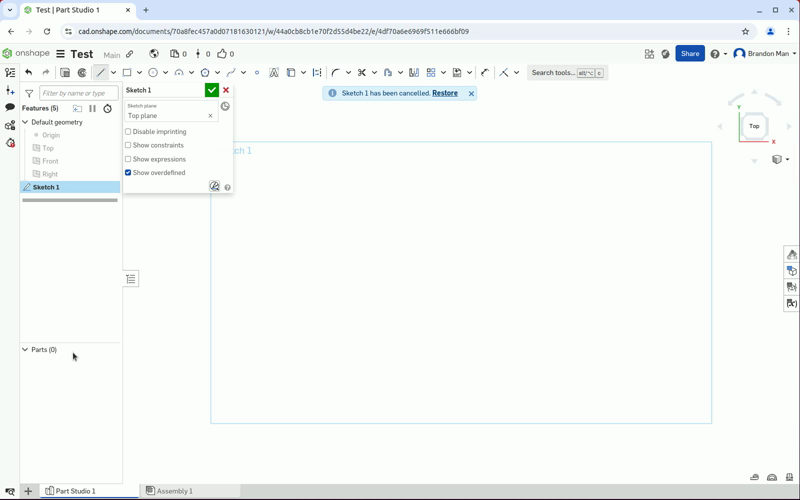
key_down(shift)
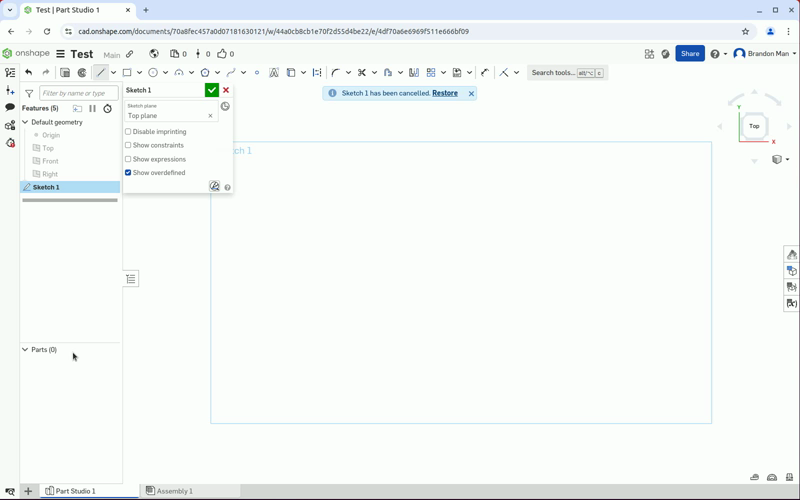
mouse_move(389, 324)
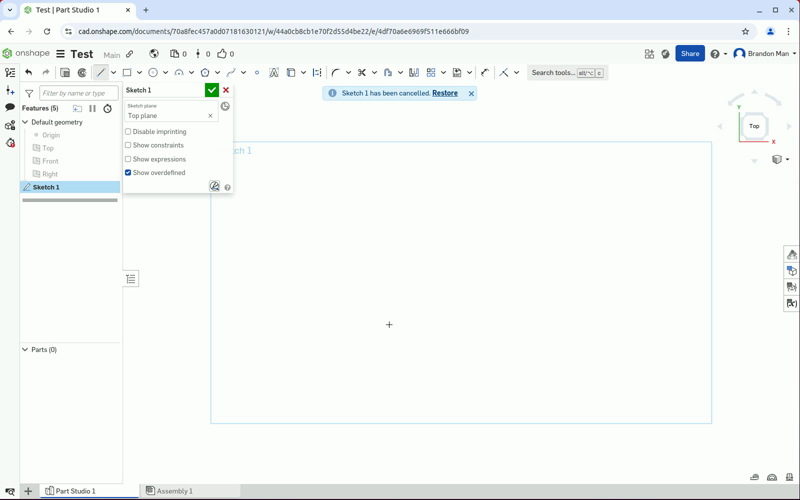
click(389, 324)
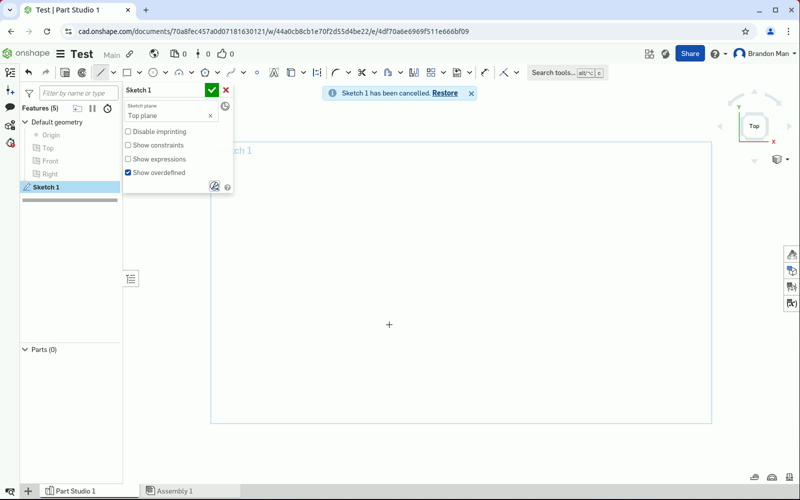
key_up(shift)
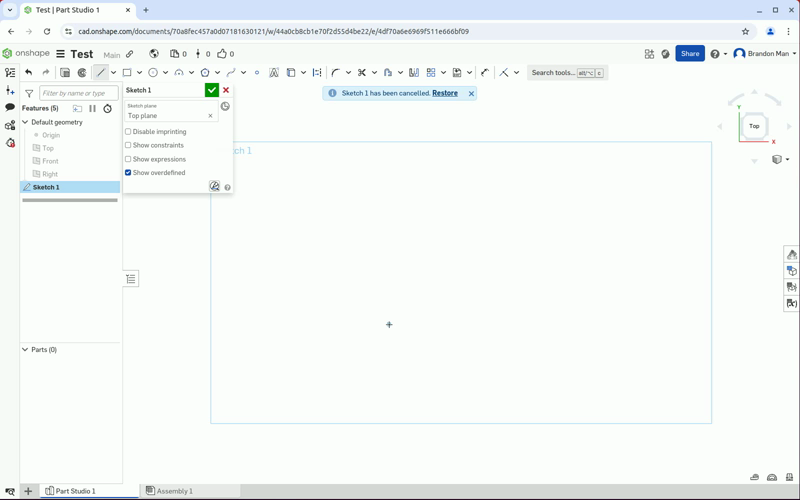
key_down(shift)
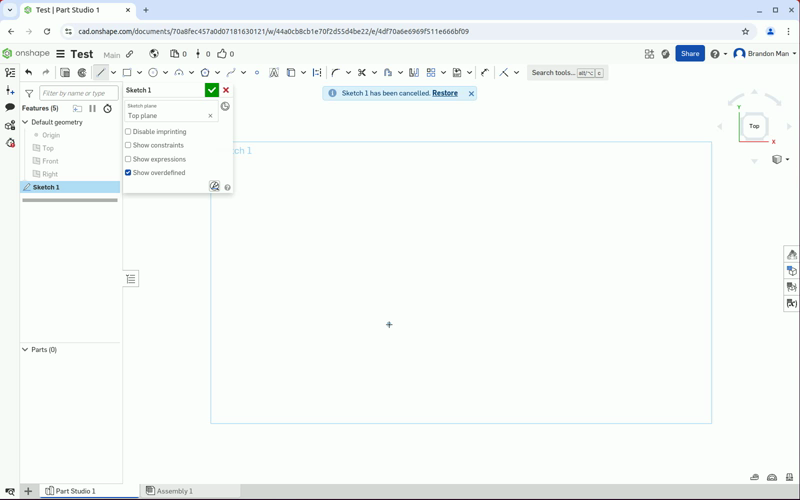
mouse_move(531, 324)
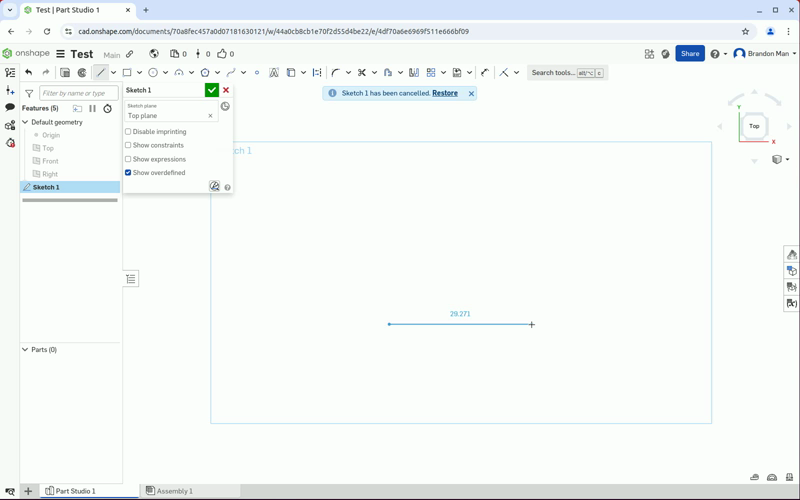
click(531, 324)
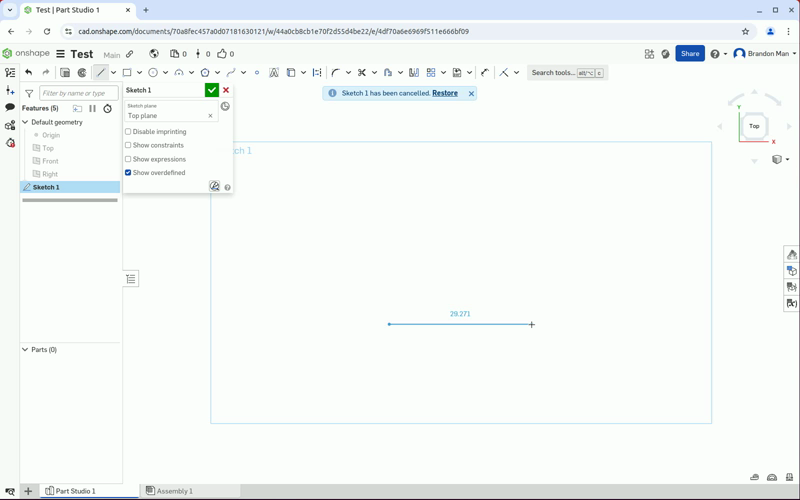
key_up(shift)
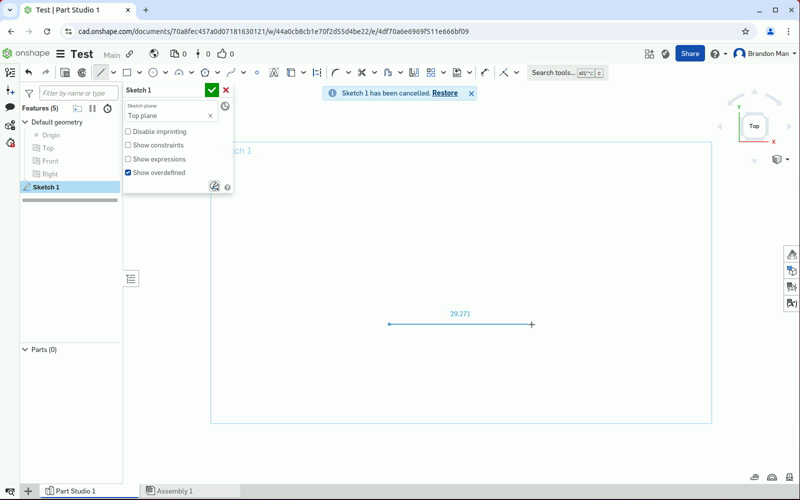
key(esc)
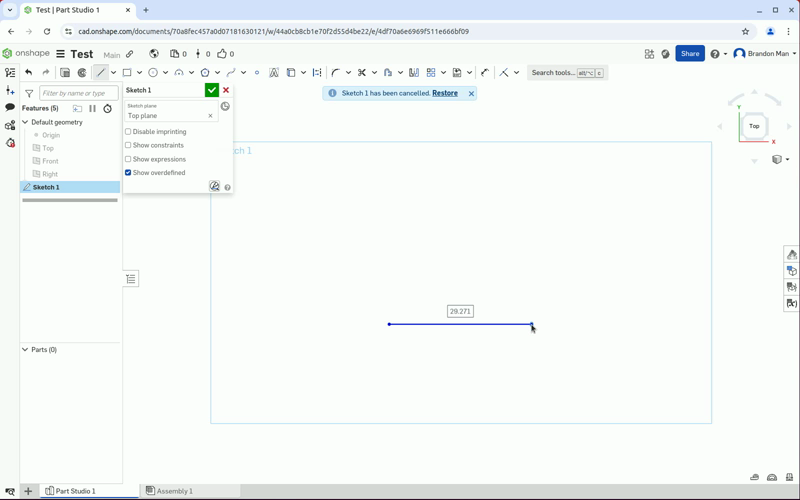
key(a)
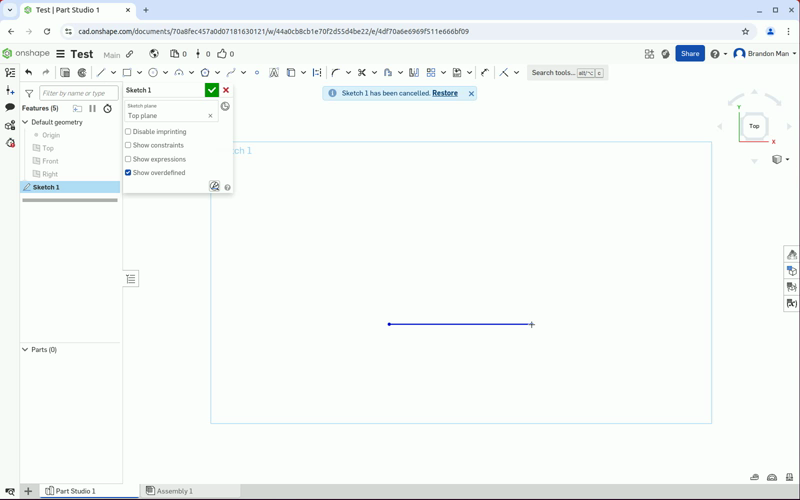
mouse_move(531, 324)
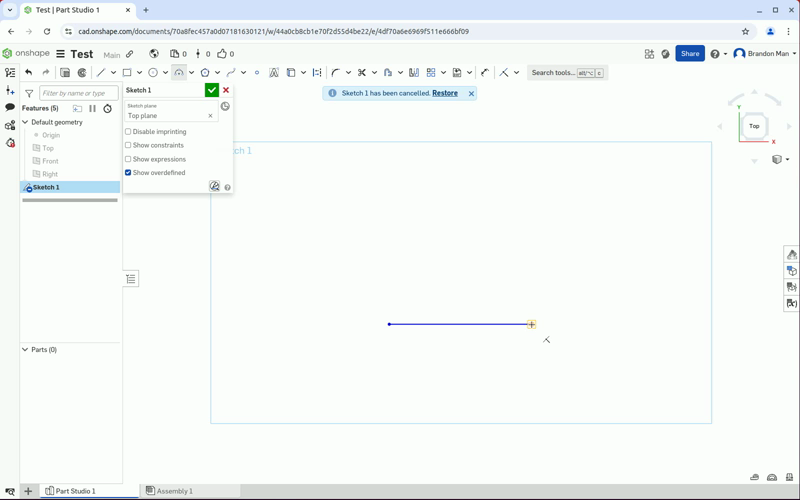
click(531, 324)
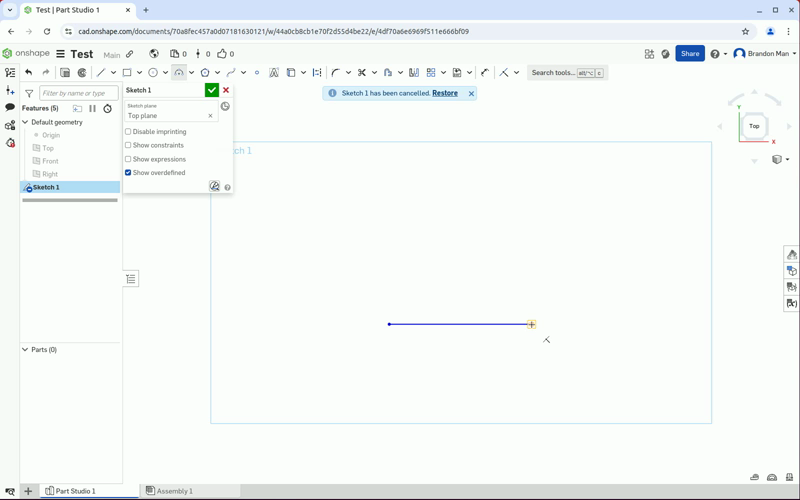
key_down(shift)
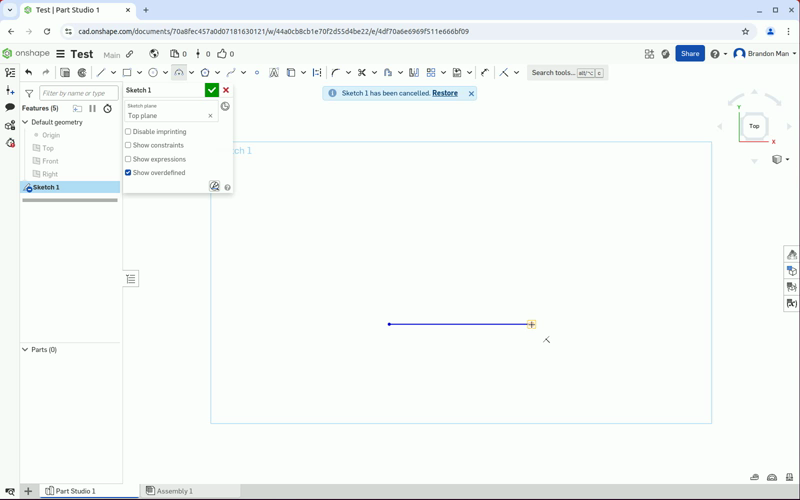
mouse_move(531, 242)
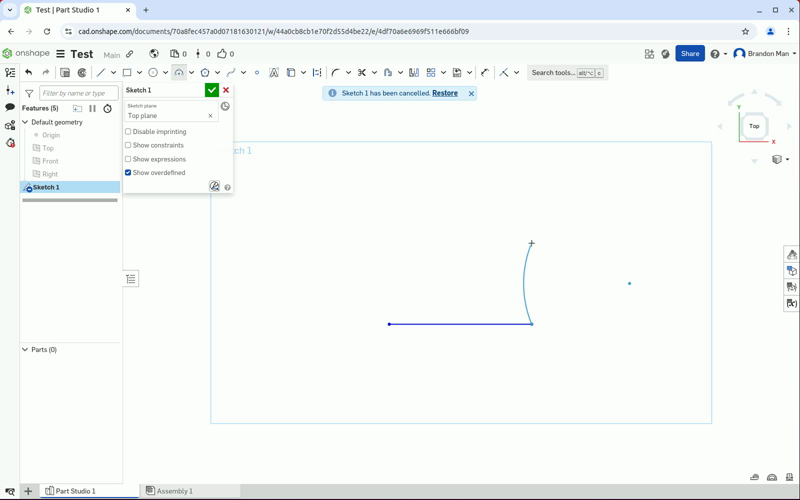
click(531, 242)
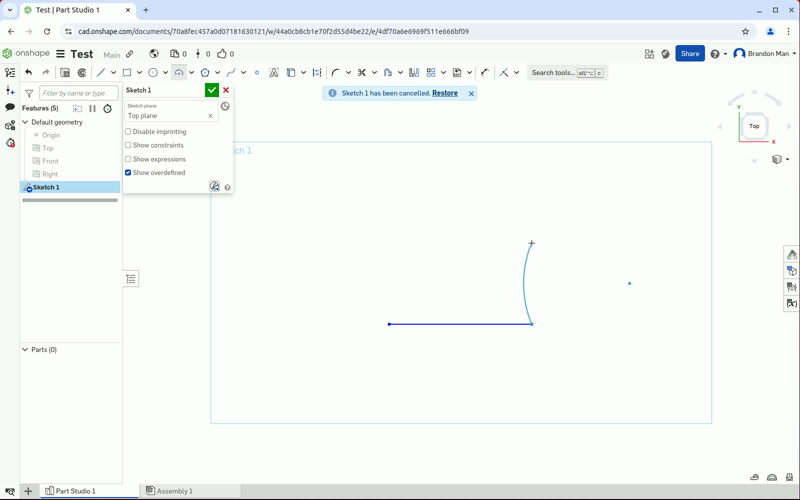
mouse_move(572, 283)
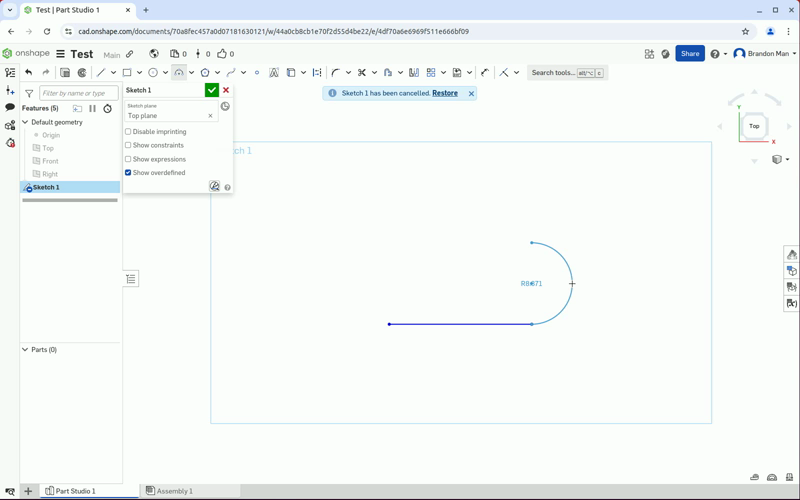
click(572, 283)
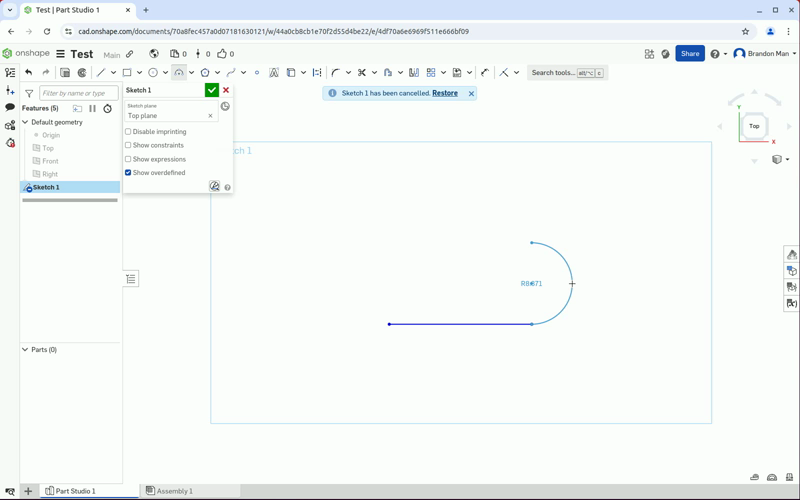
key_up(shift)
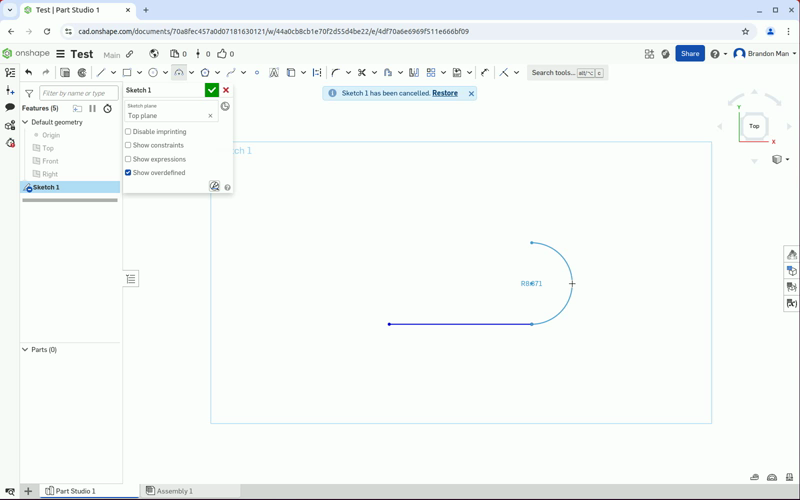
key(esc)
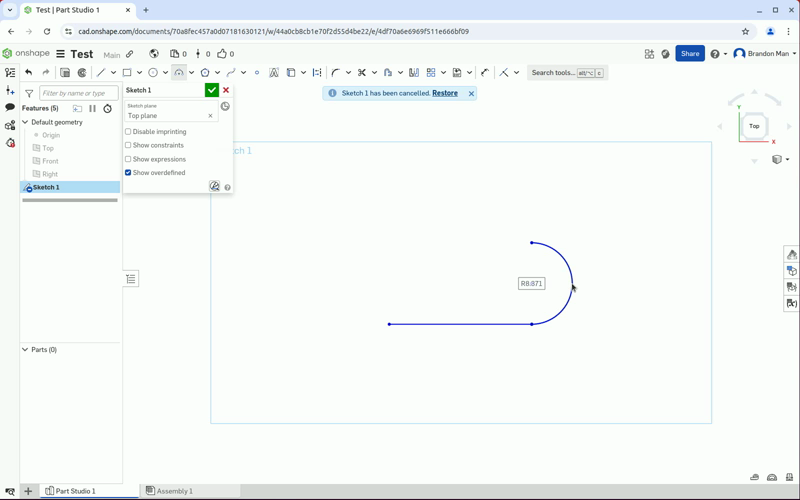
key(l)
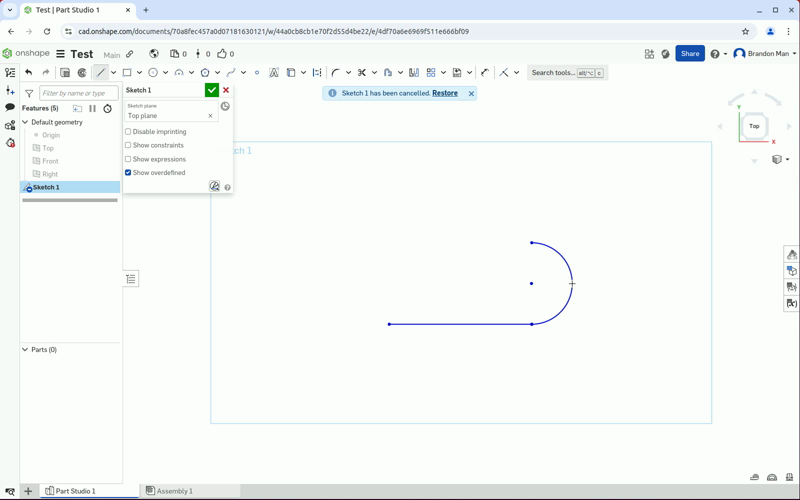
mouse_move(531, 242)
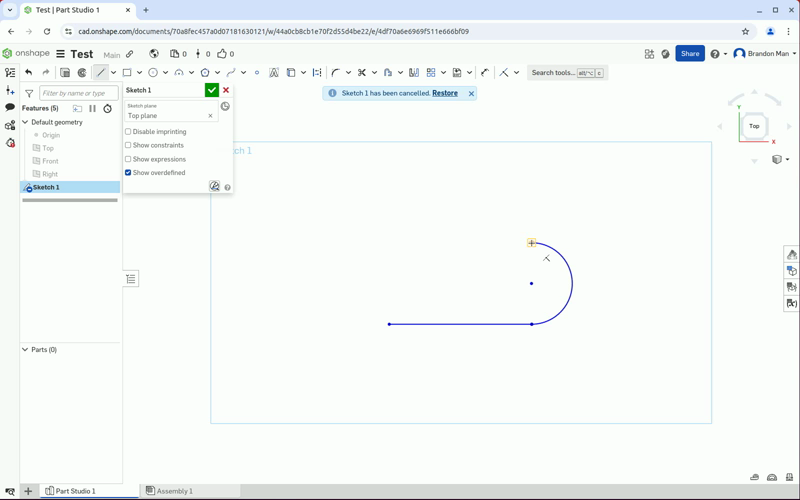
click(531, 242)
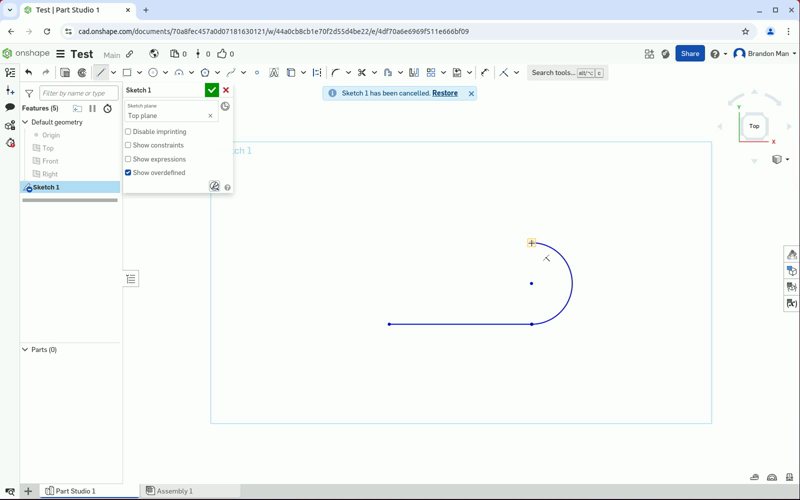
key_down(shift)
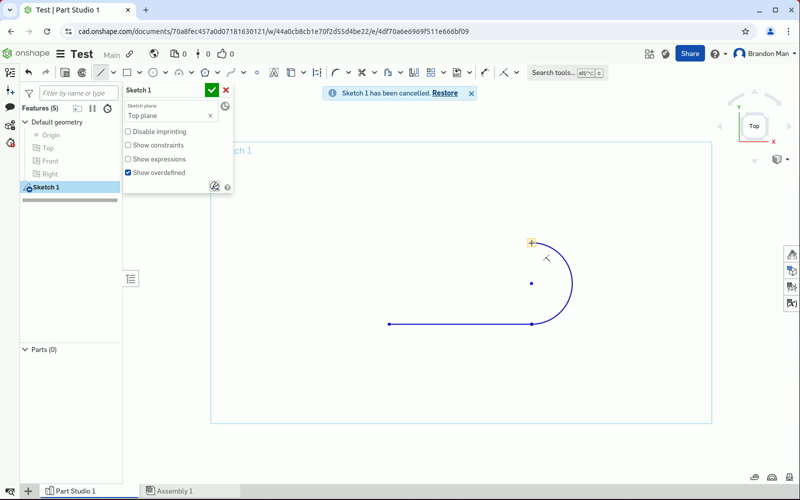
mouse_move(389, 242)
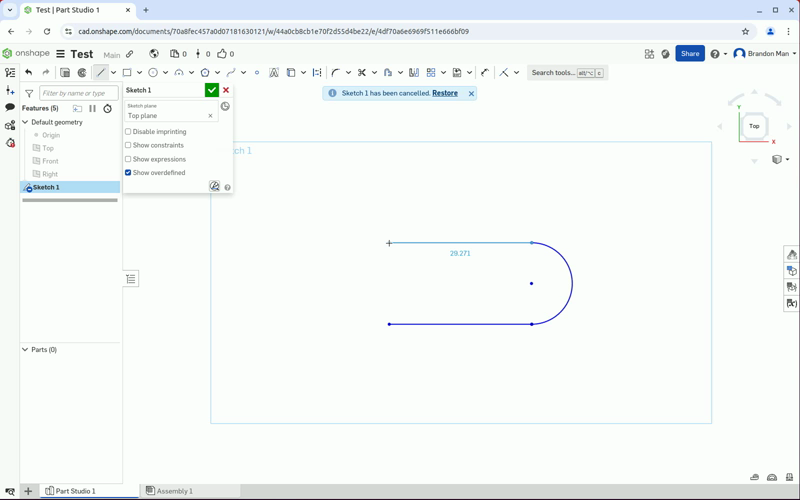
click(389, 242)
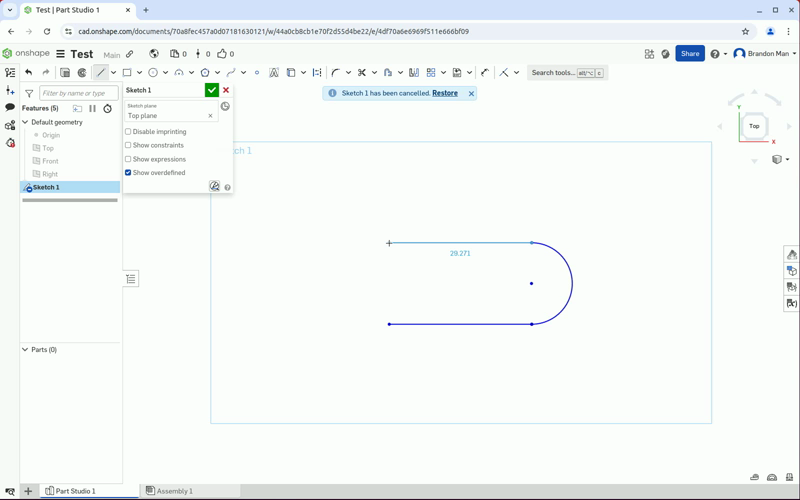
key_up(shift)
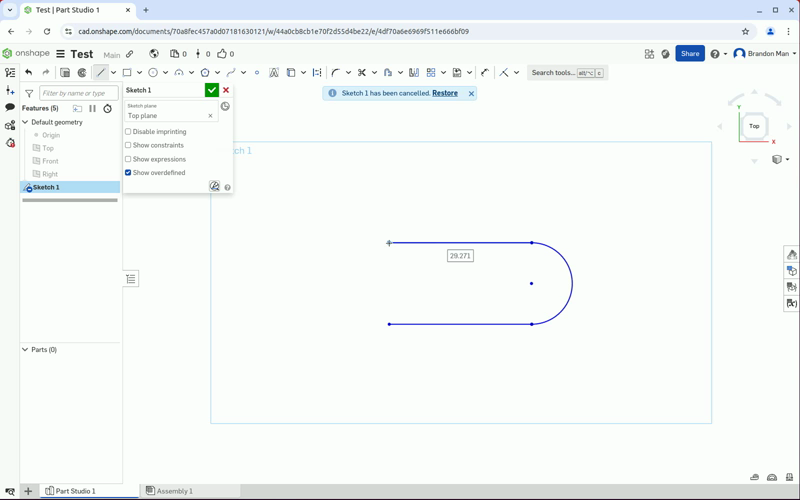
key(esc)
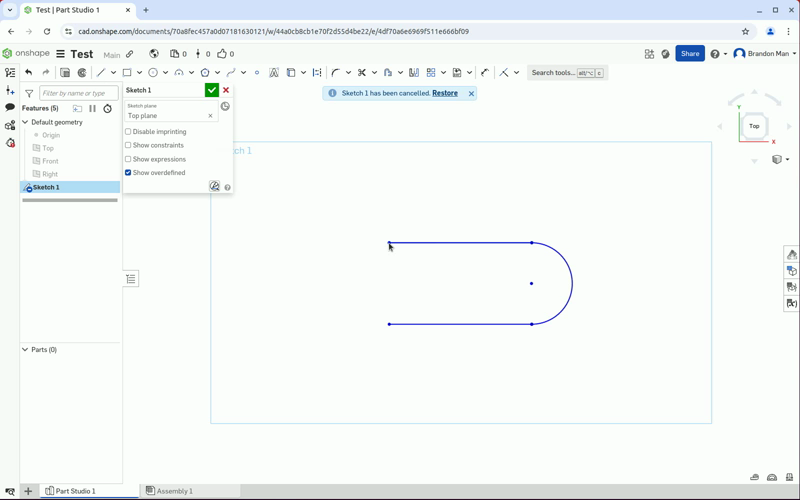
key(a)
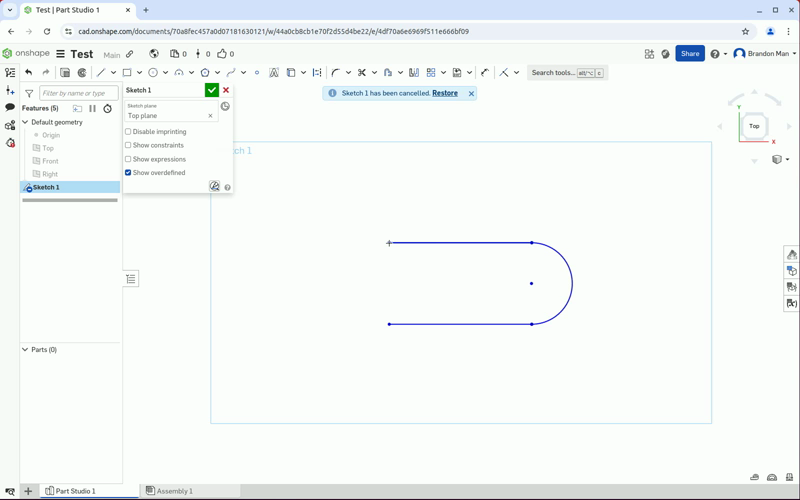
mouse_move(389, 242)
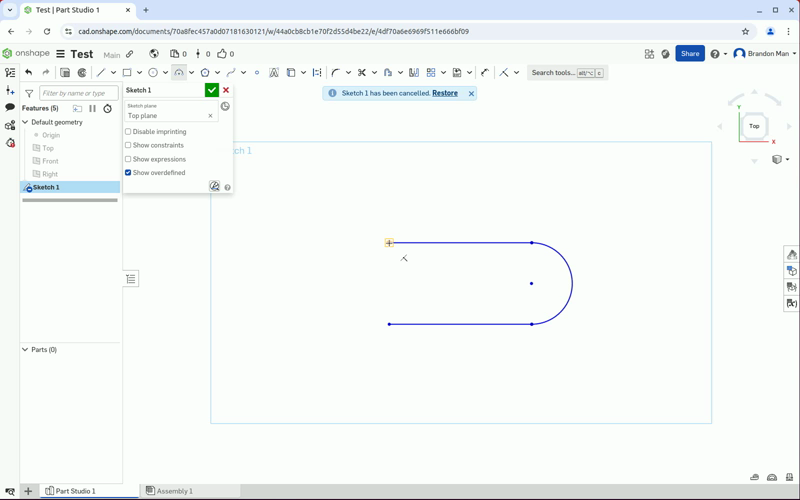
click(389, 242)
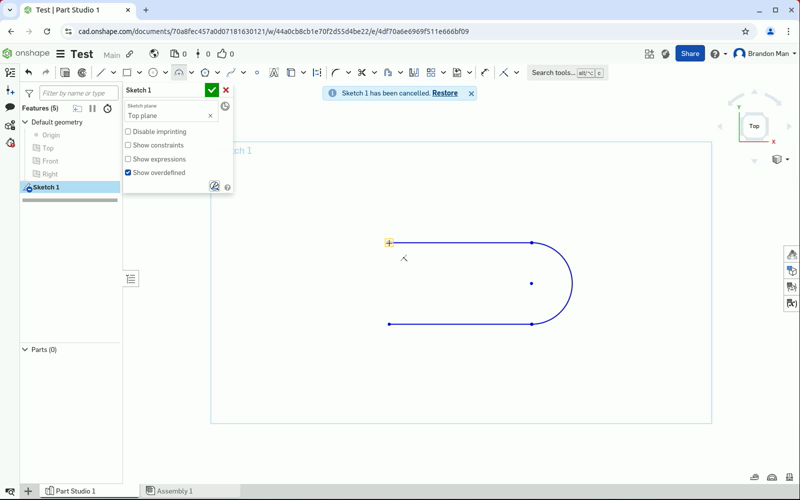
mouse_move(389, 324)
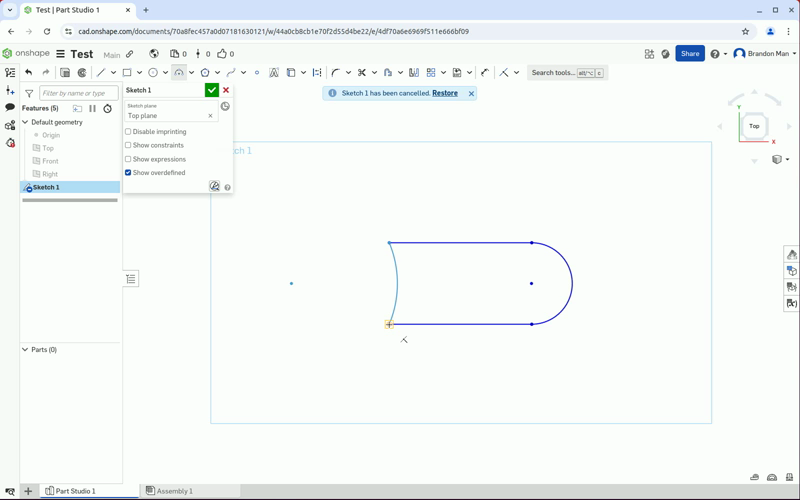
click(389, 324)
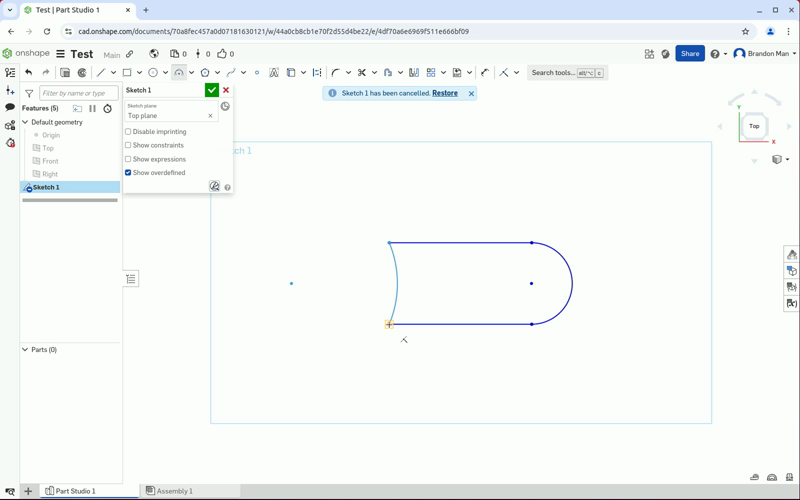
key_down(shift)
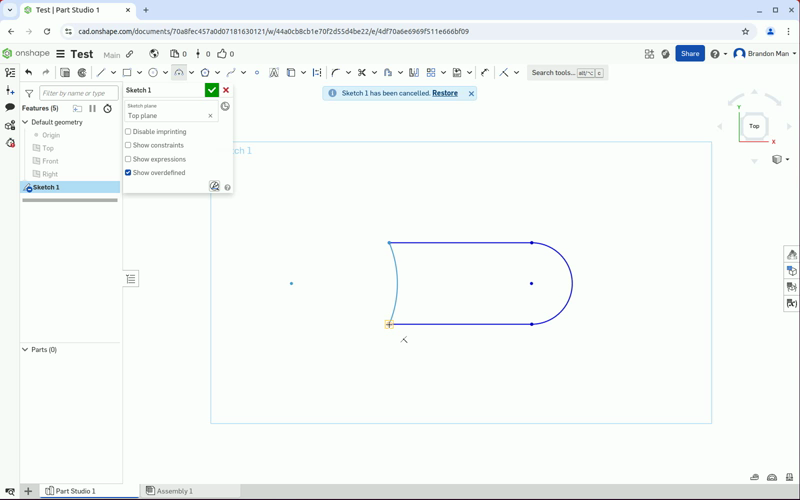
mouse_move(348, 283)
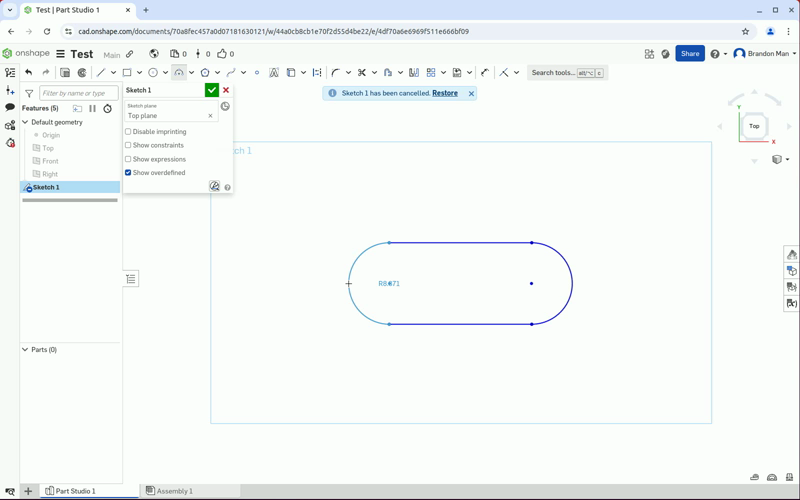
click(348, 283)
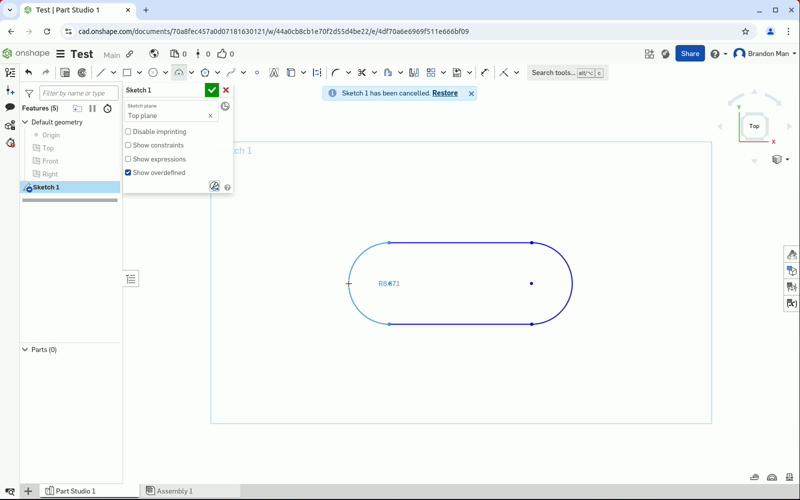
key_up(shift)
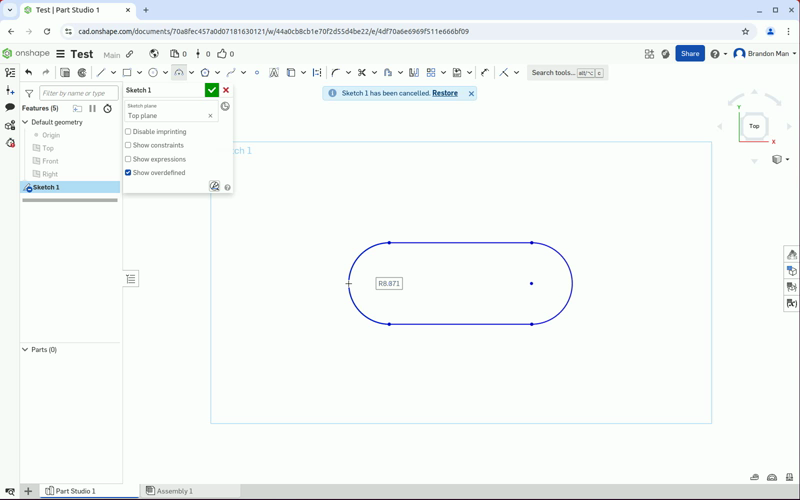
key(esc)
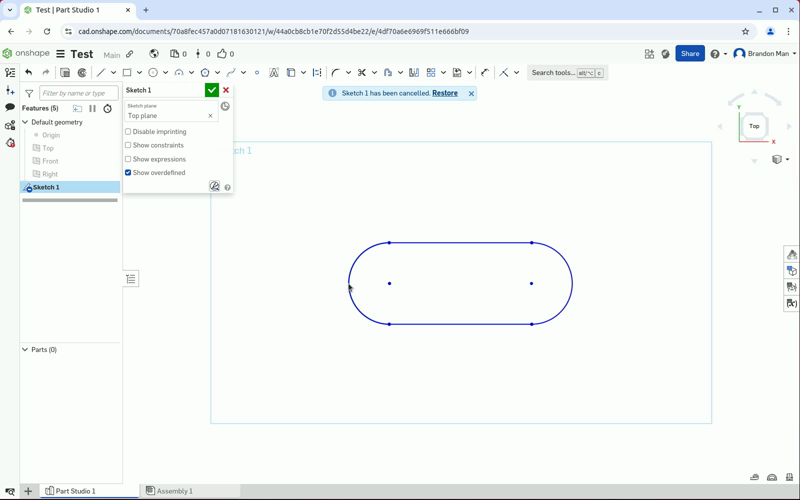
mouse_move(376, 305)
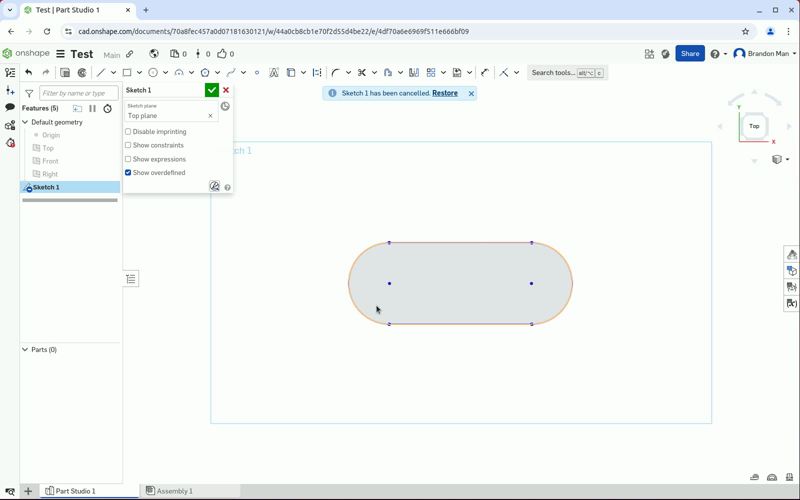
click(376, 305)
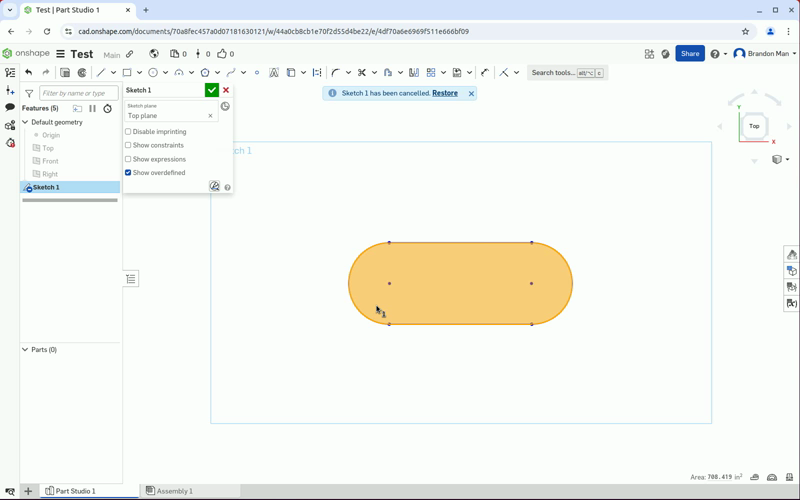
mouse_move(73, 352)
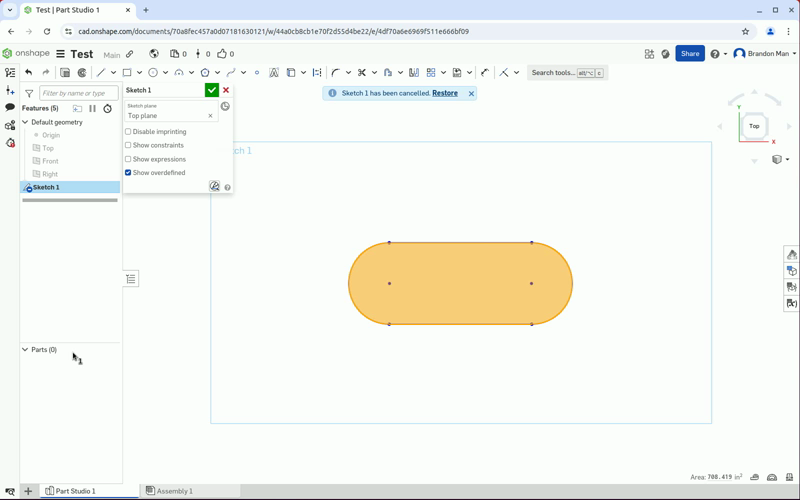
key(shift+y)
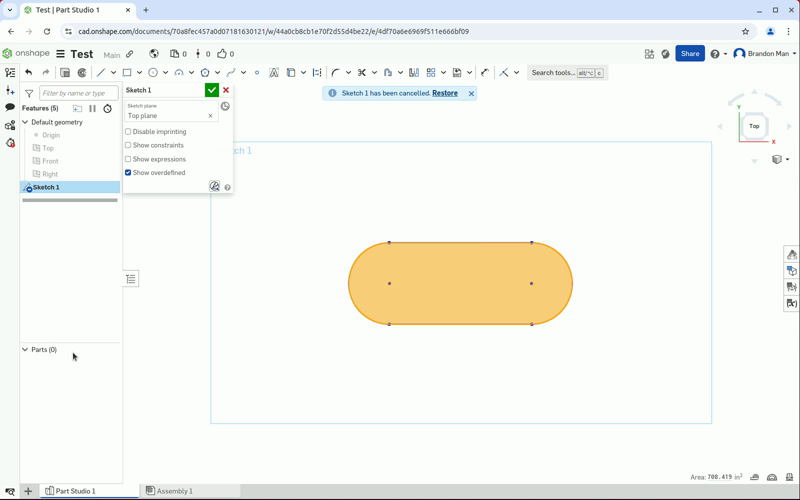
key(shift+e)
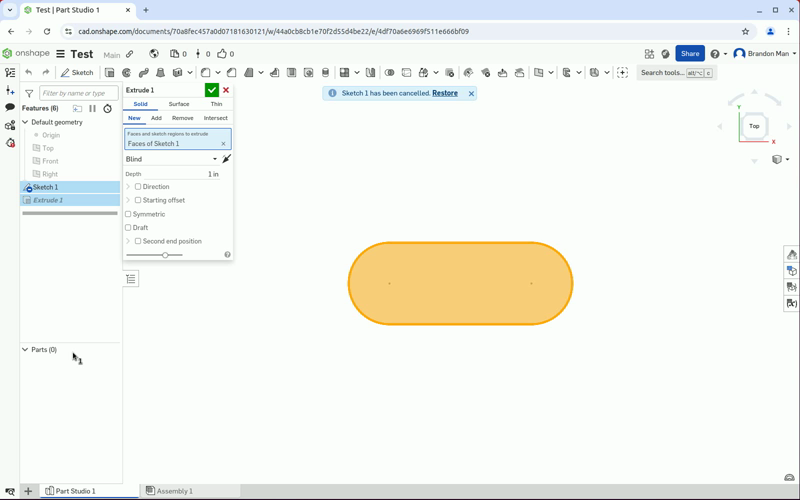
mouse_move(143, 106)
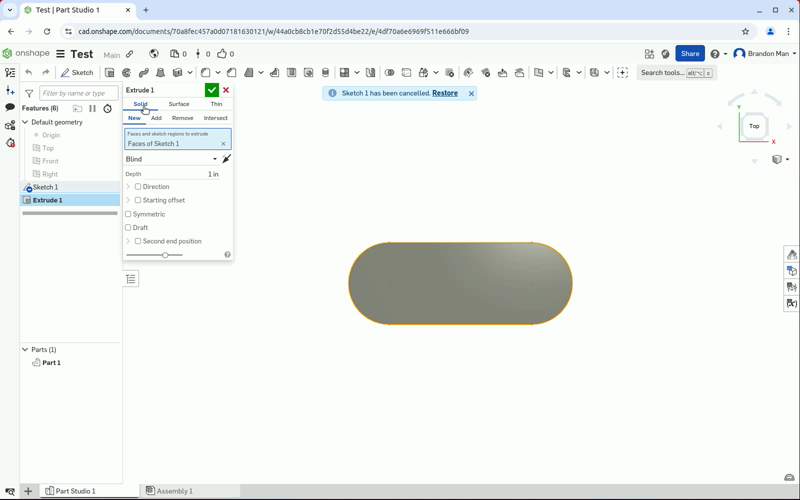
click(143, 106)
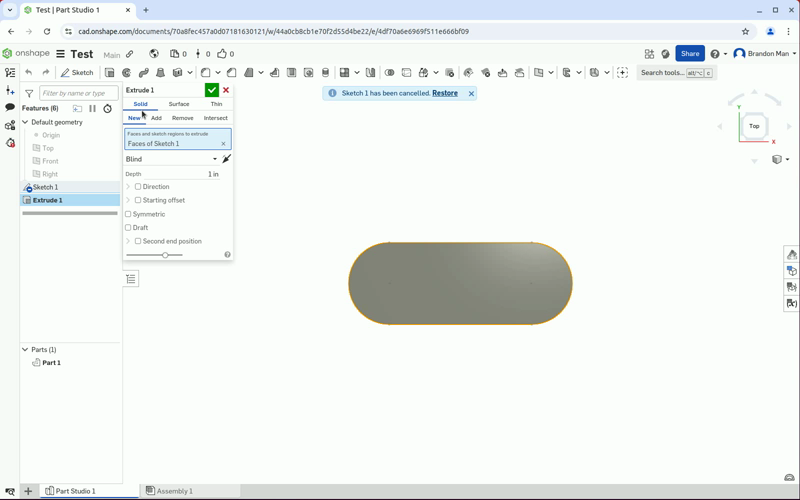
mouse_move(137, 120)
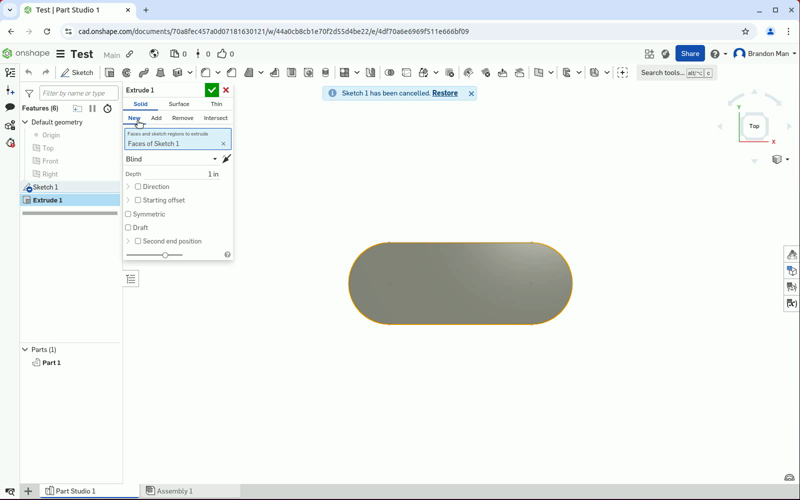
click(137, 120)
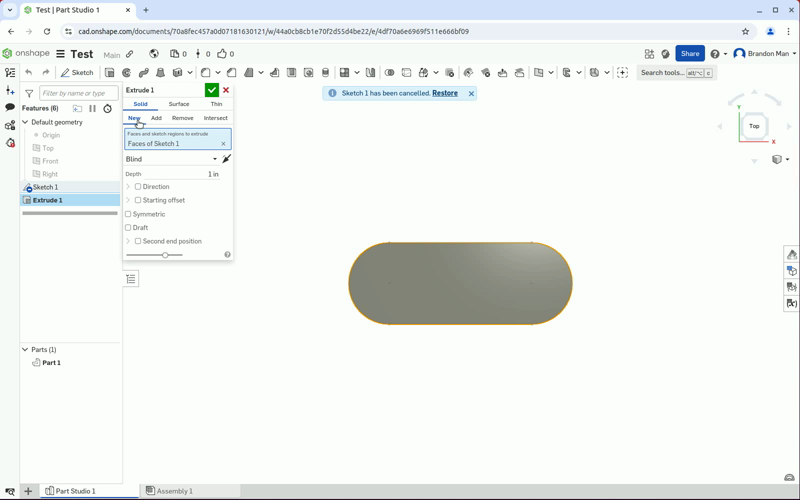
key(tab, 4)
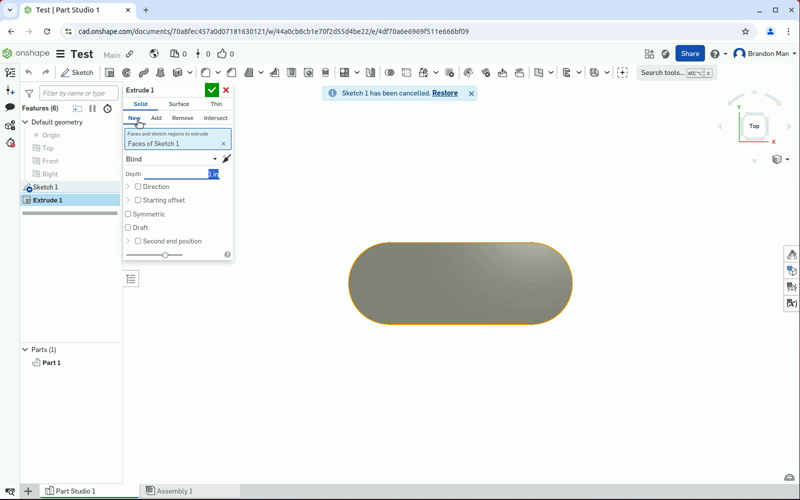
text(6.258)
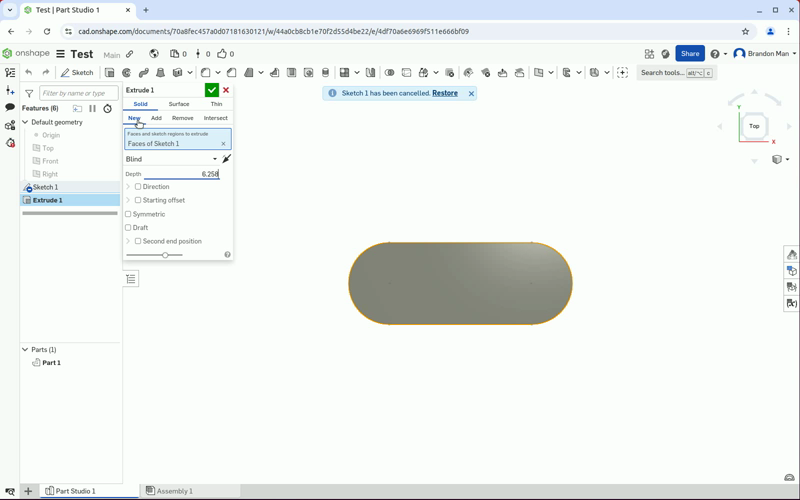
key(enter)
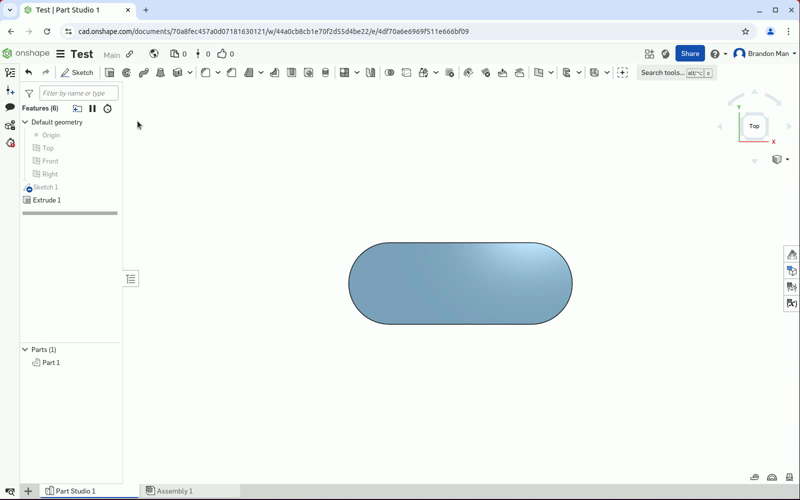
key(shift+h)
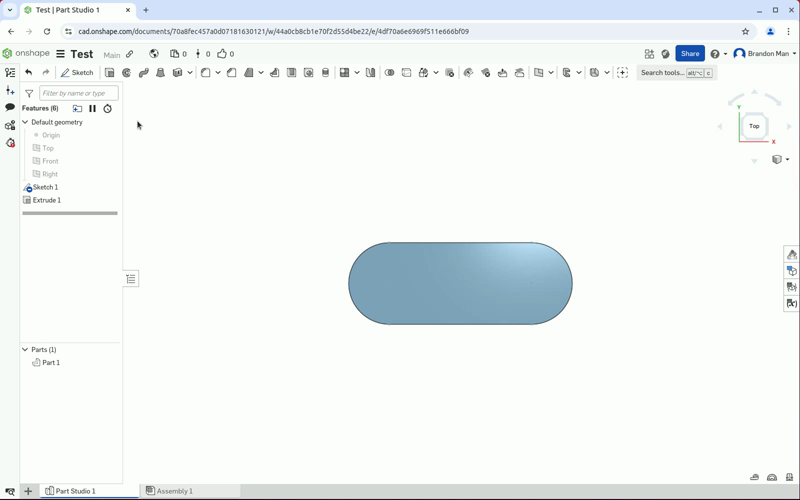
key(shift+h)
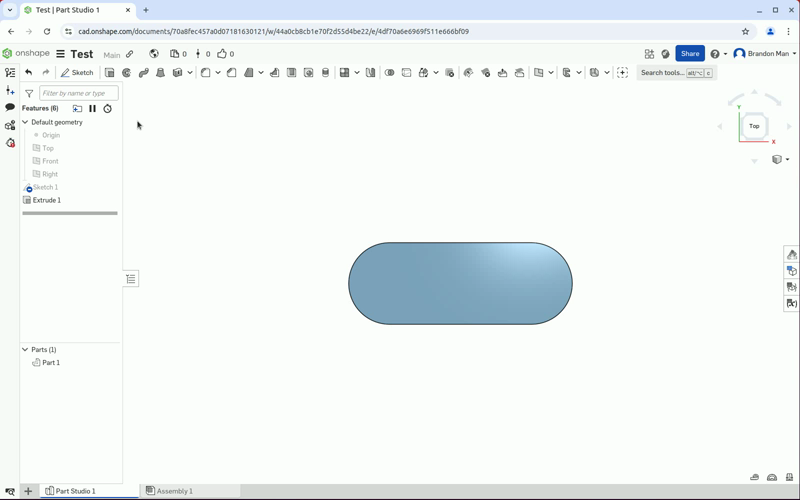
mouse_move(73, 189)
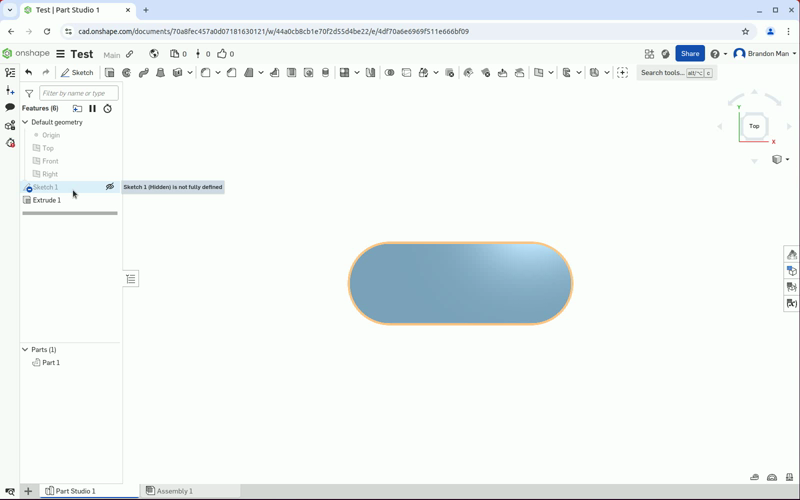
click(73, 189)
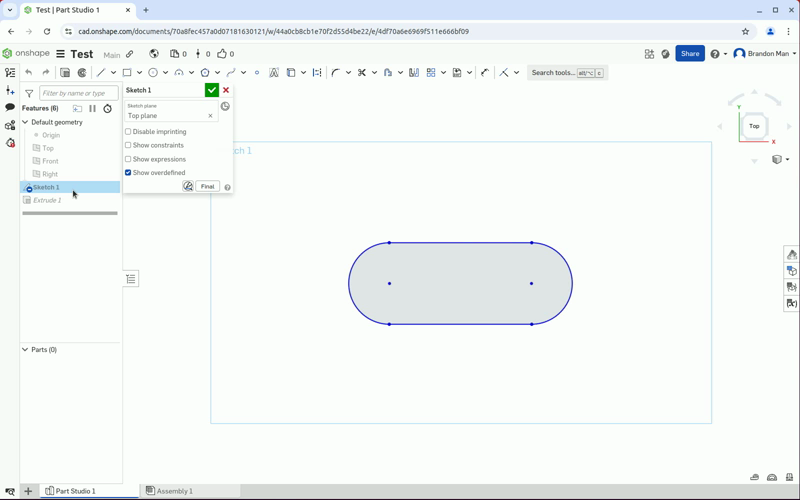
mouse_move(229, 92)
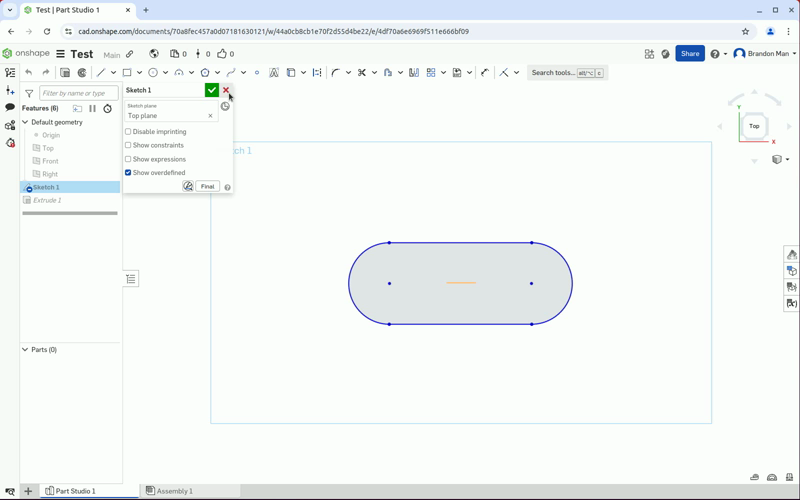
click(229, 92)
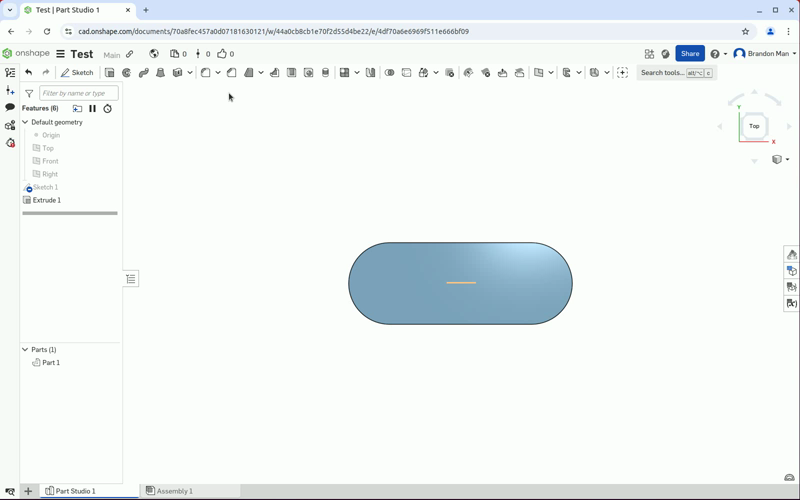
mouse_move(541, 75)
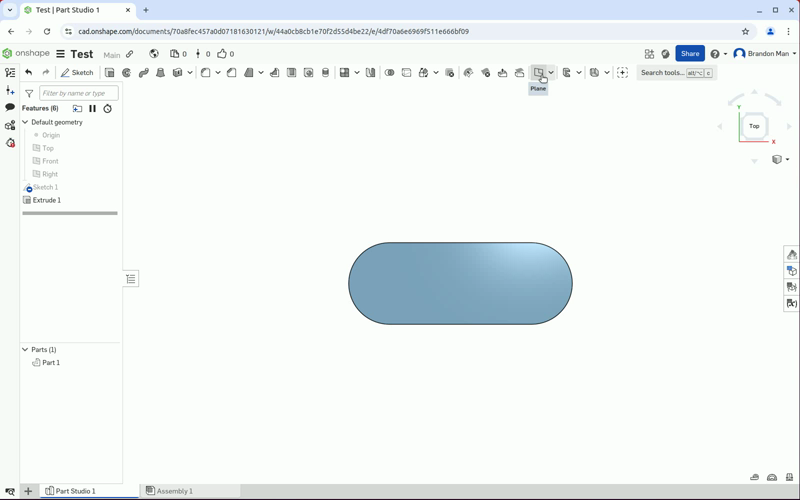
click(541, 75)
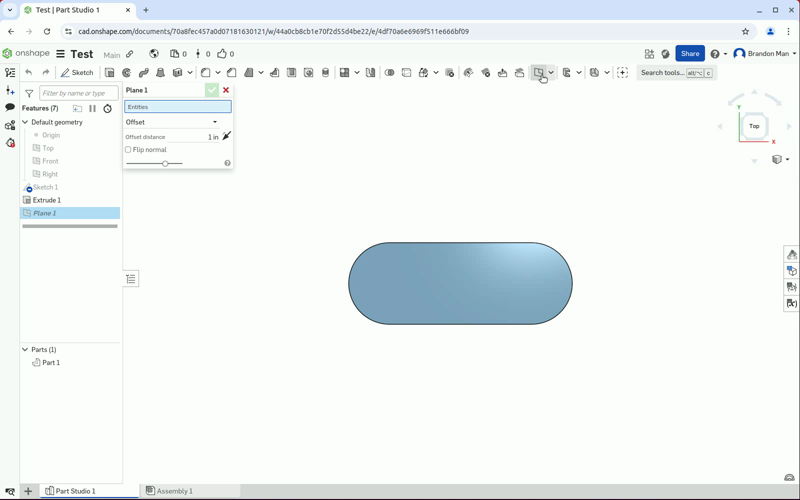
mouse_move(73, 150)
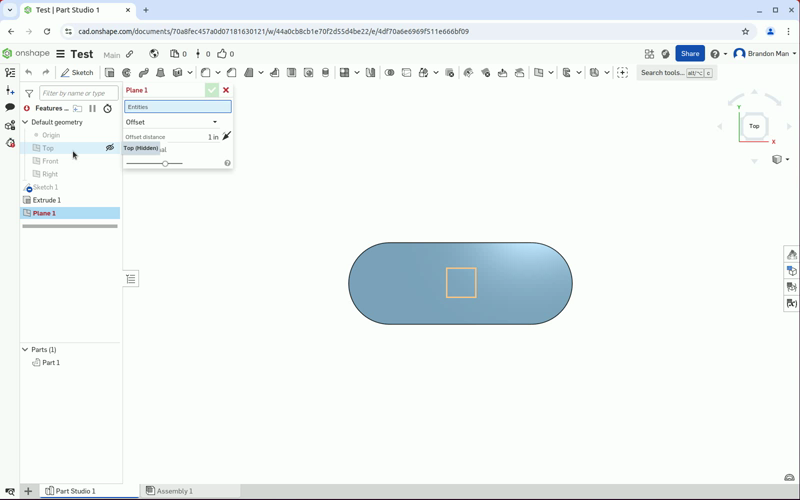
click(73, 150)
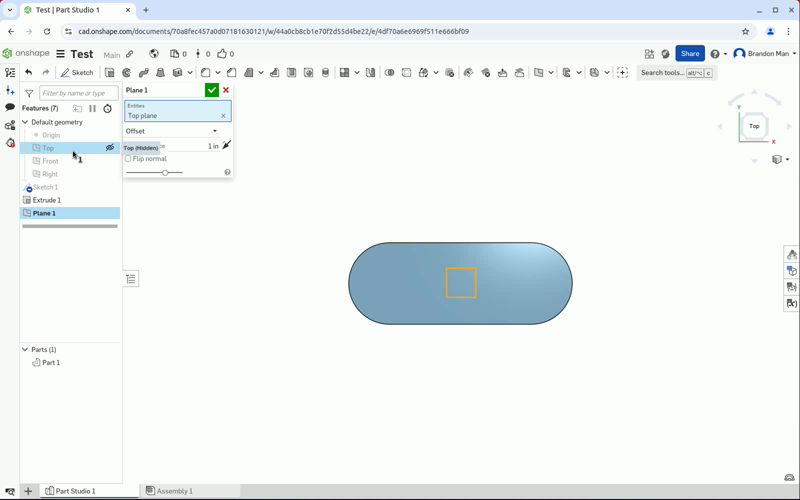
key(tab, 2)
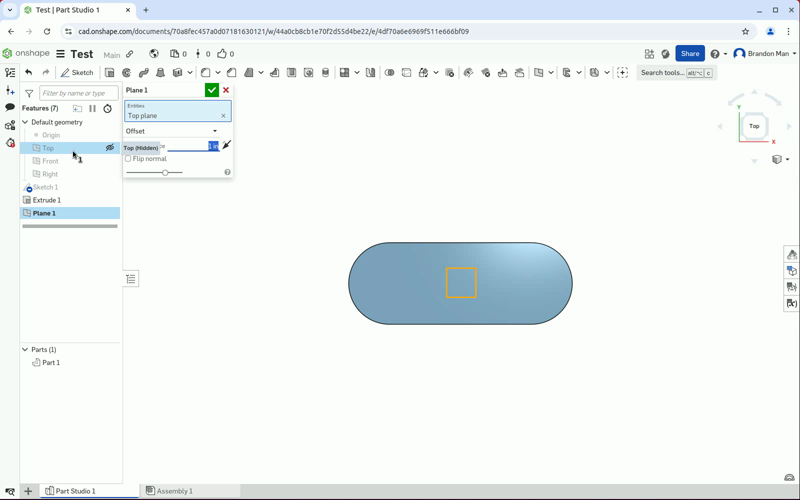
text(6.255)
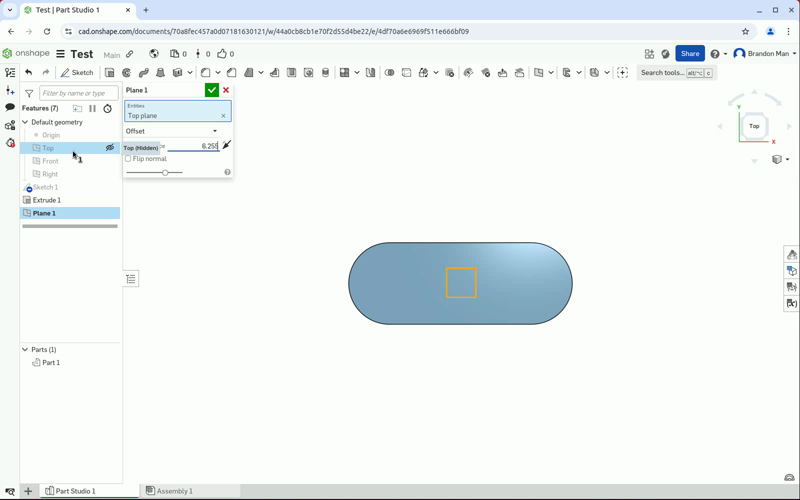
key(enter, 2)
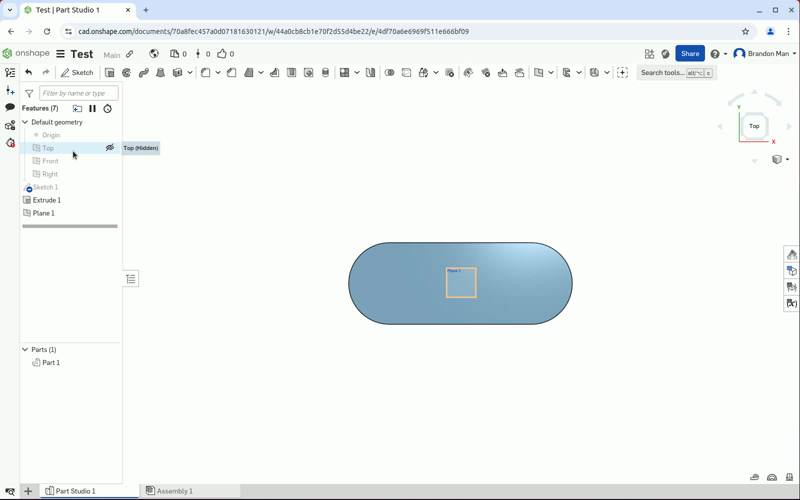
key(shift+s)
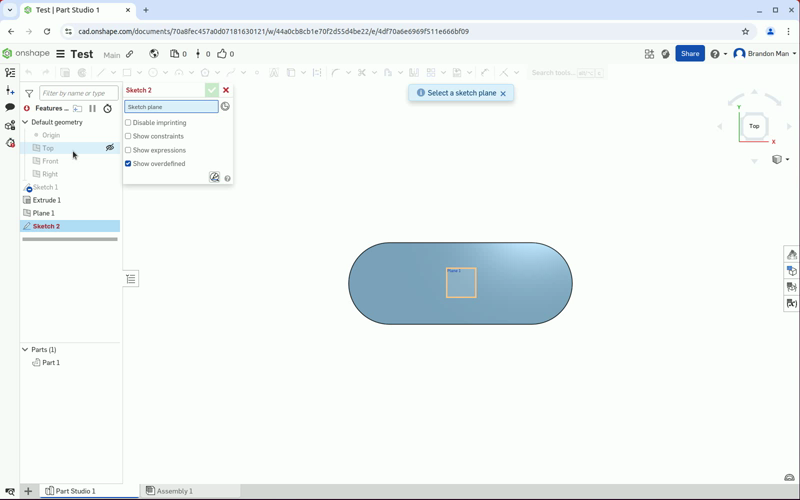
mouse_move(73, 215)
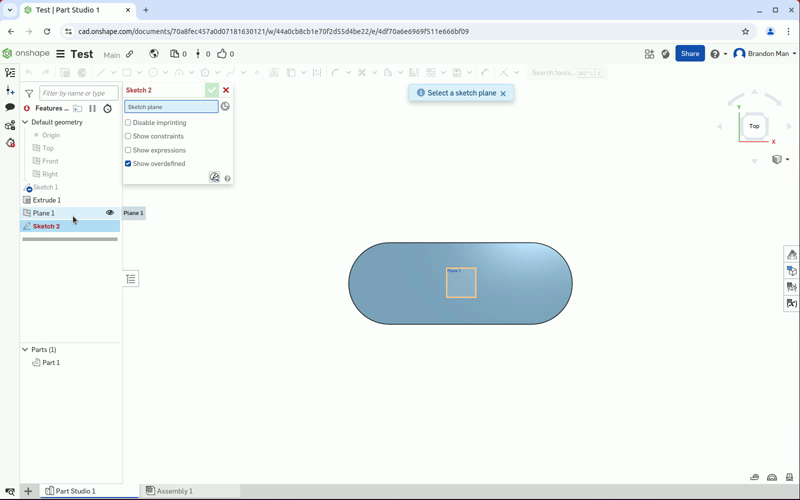
click(73, 215)
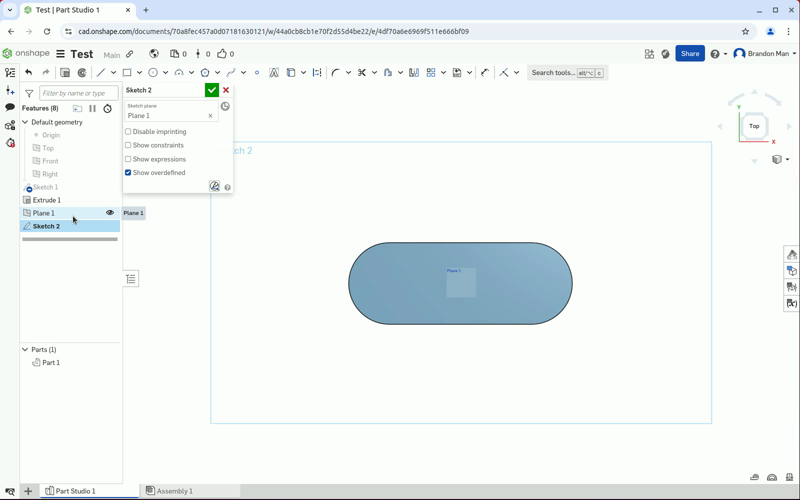
mouse_move(73, 352)
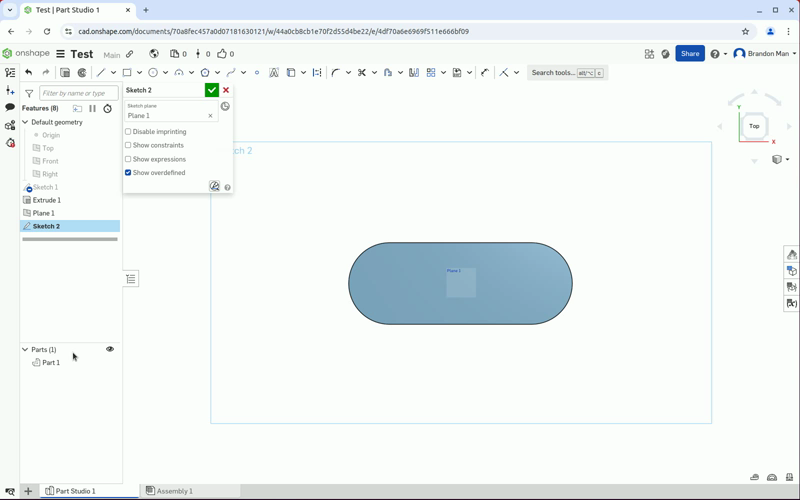
key(y)
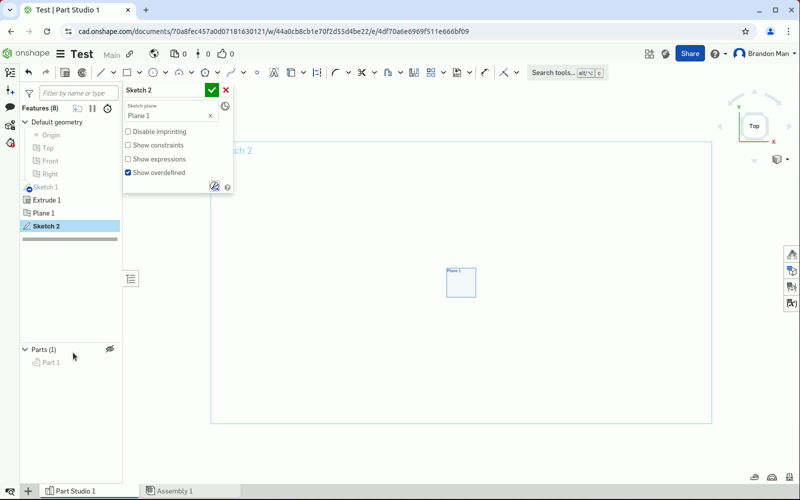
key(c)
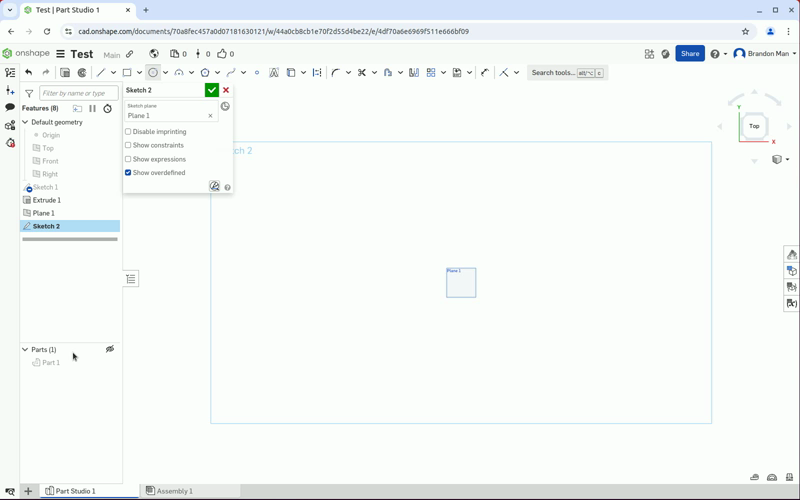
key_down(shift)
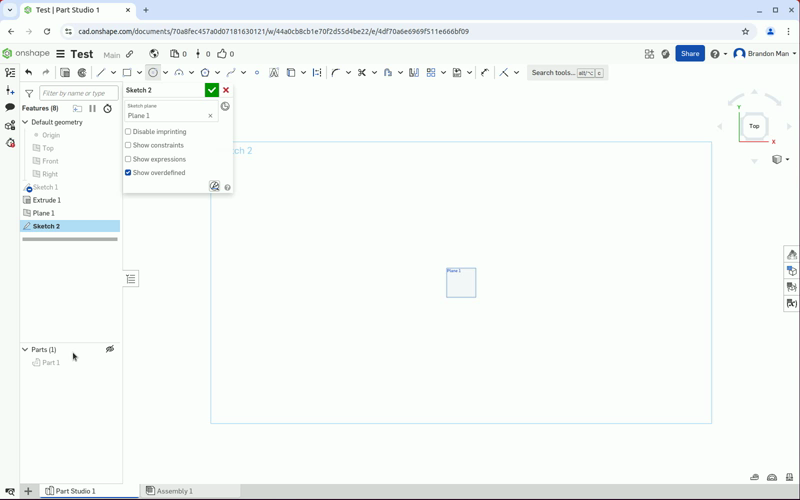
mouse_move(389, 282)
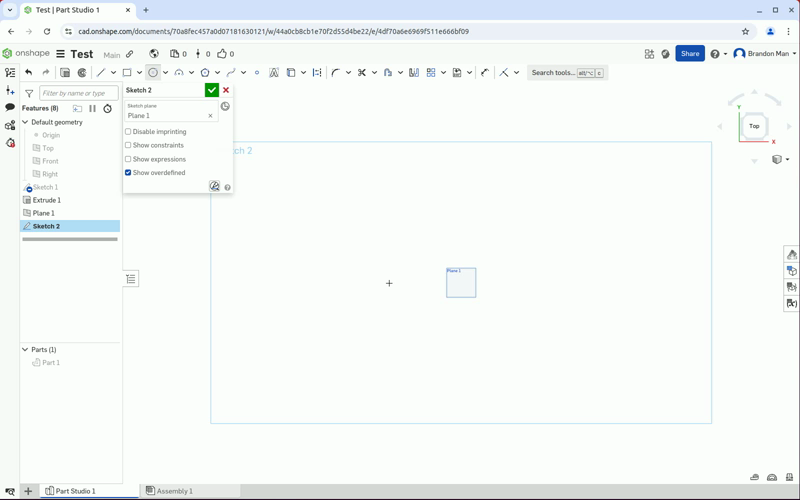
click(389, 282)
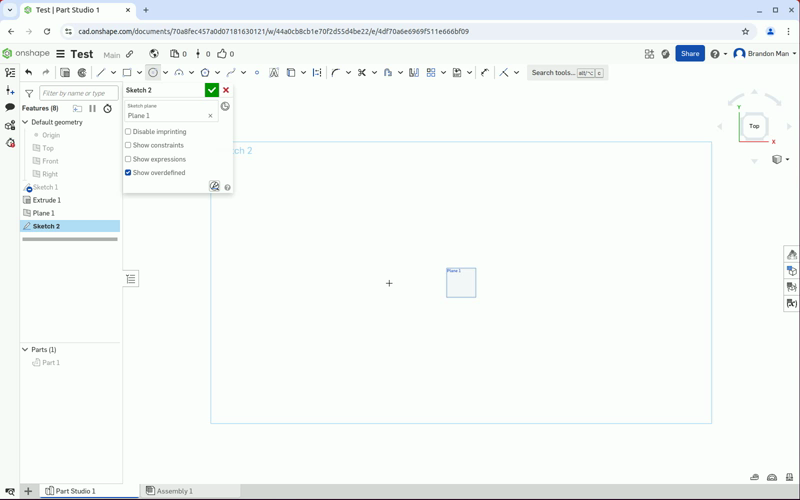
key_up(shift)
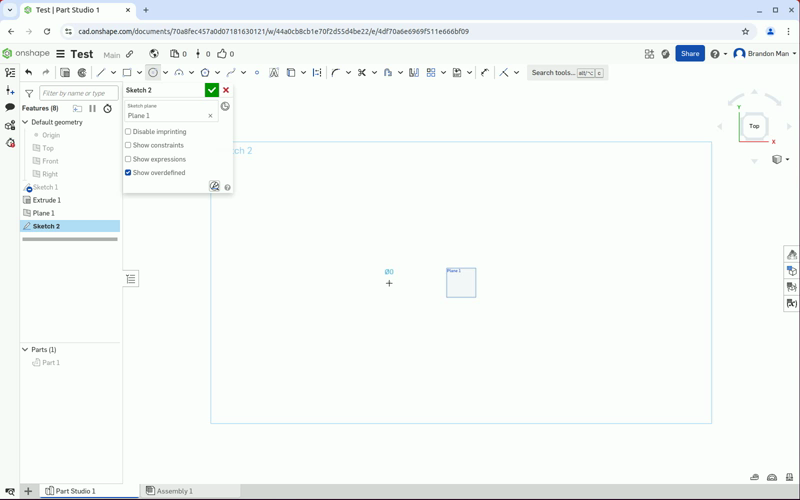
mouse_move(412, 282)
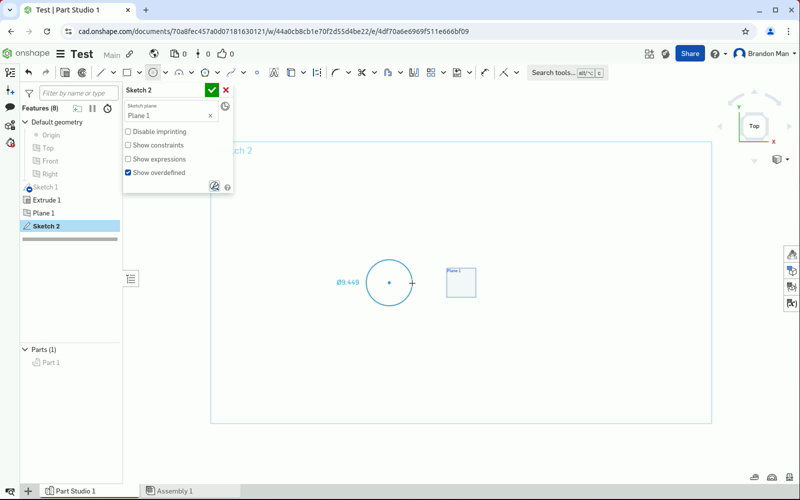
click(412, 282)
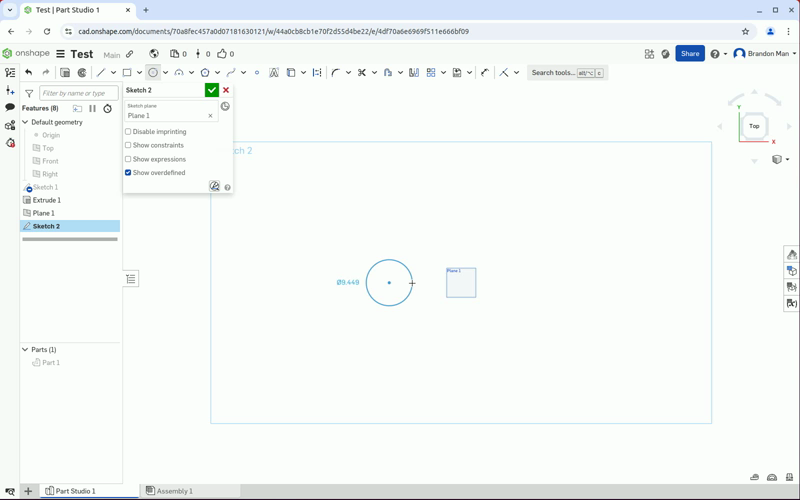
key(esc)
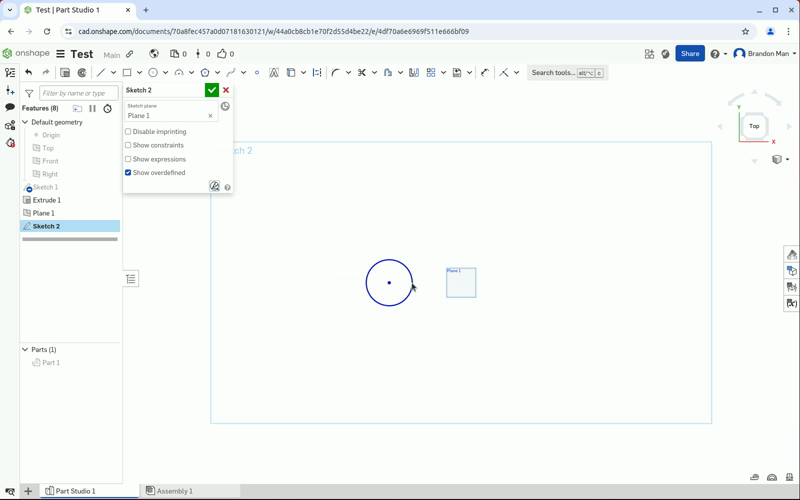
mouse_move(378, 300)
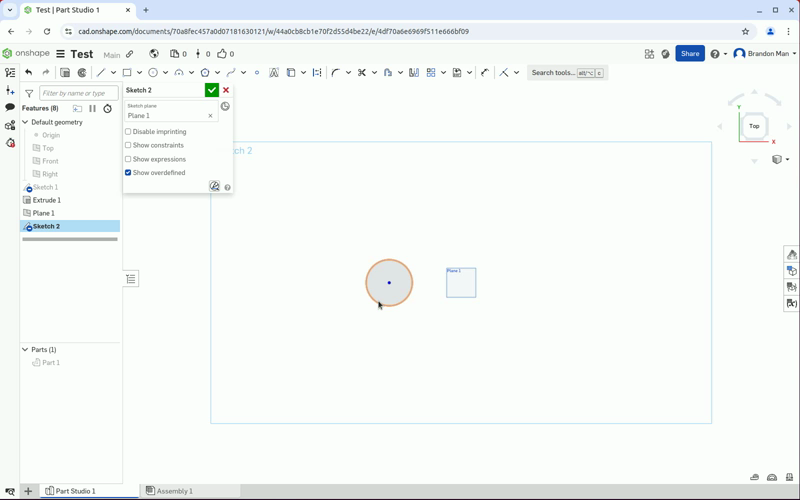
scroll(6)
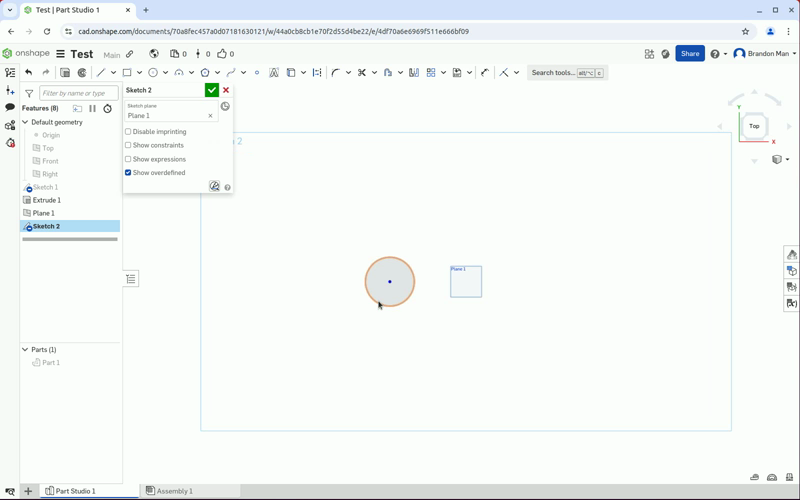
scroll(6)
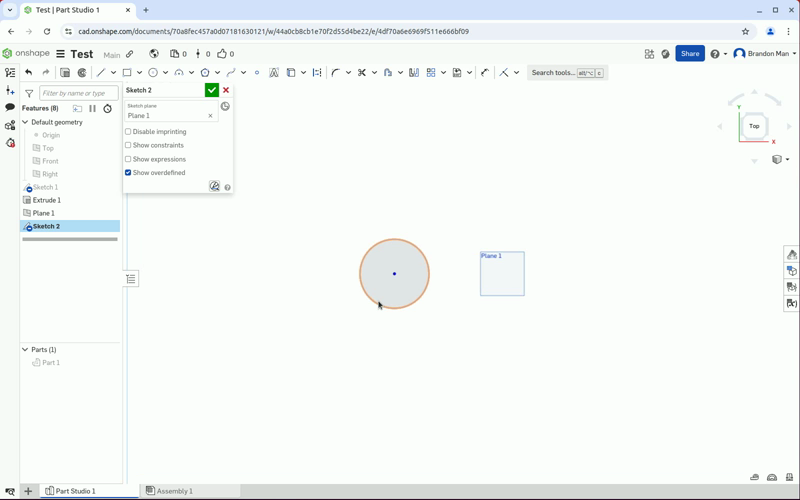
scroll(6)
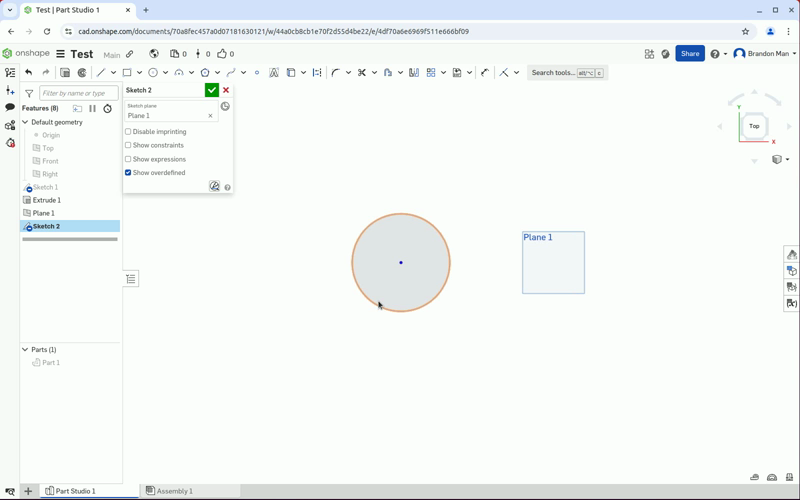
scroll(6)
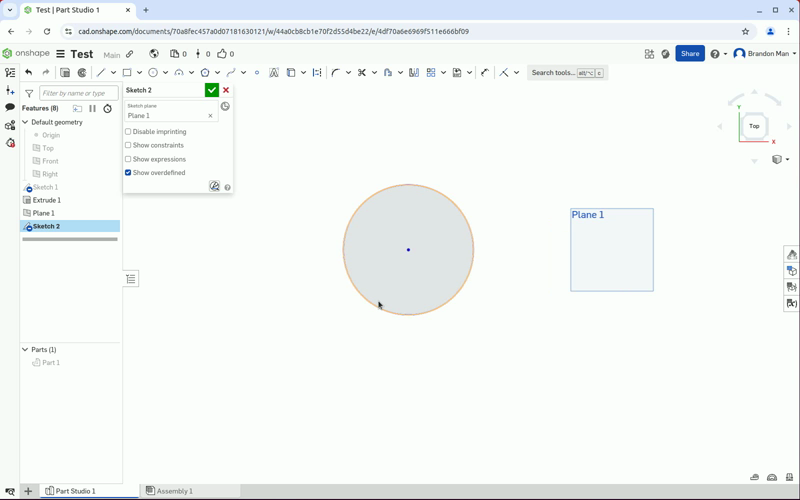
scroll(6)
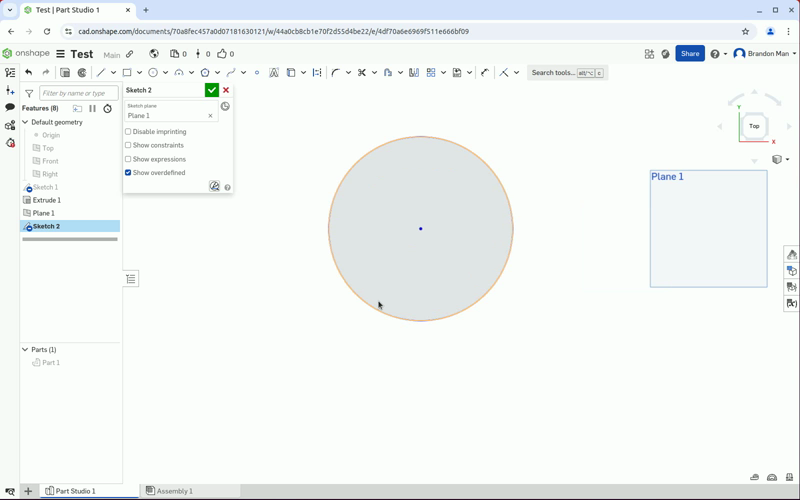
scroll(6)
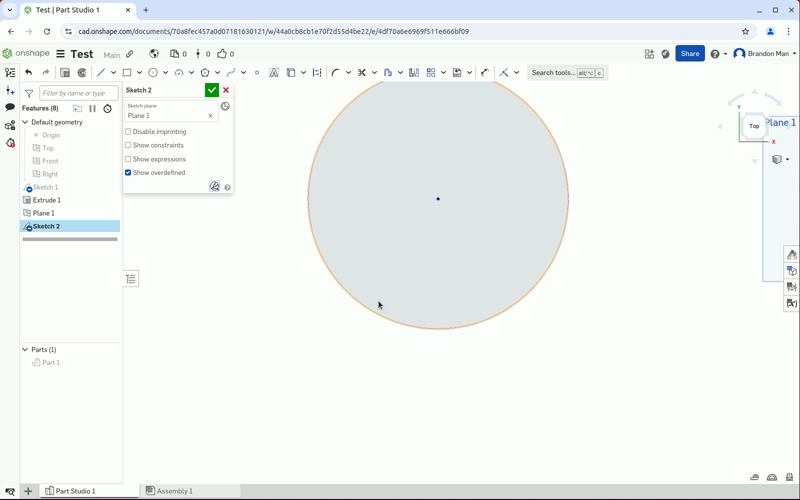
scroll(6)
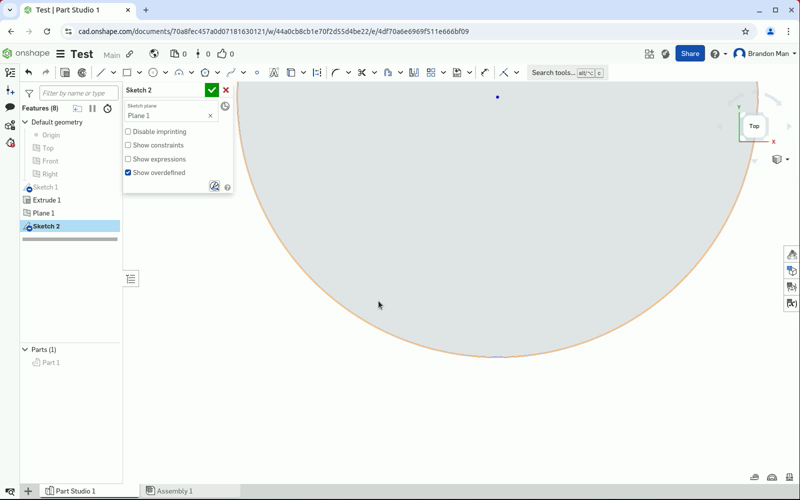
click(378, 300)
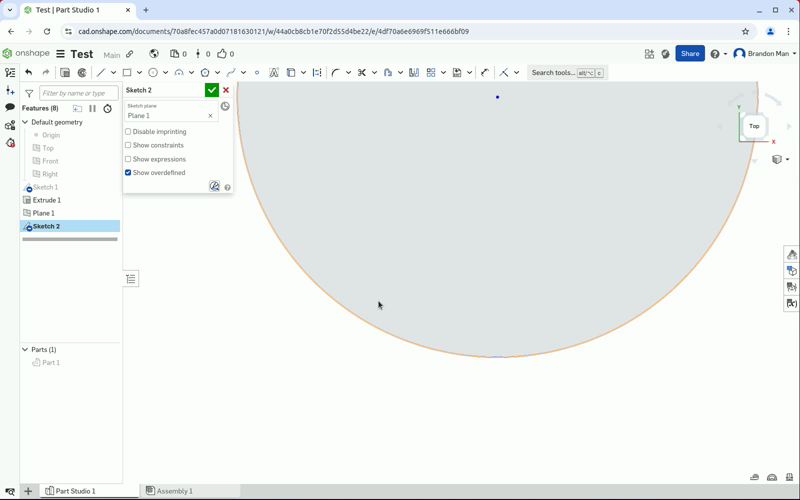
scroll(-6)
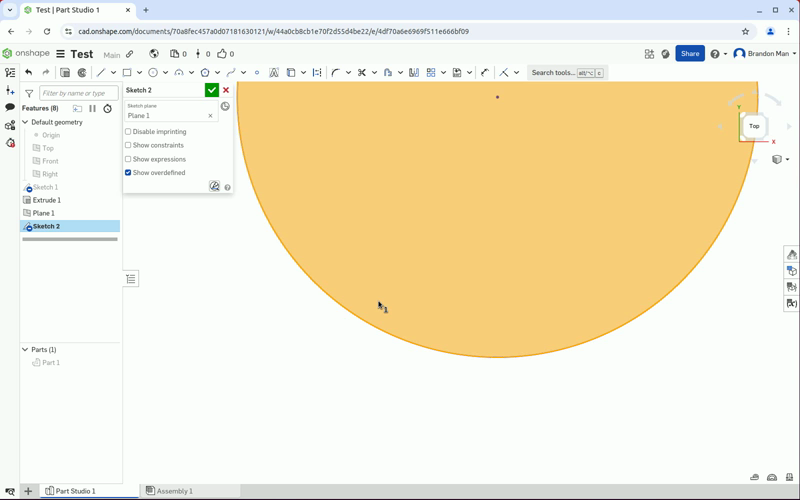
scroll(-6)
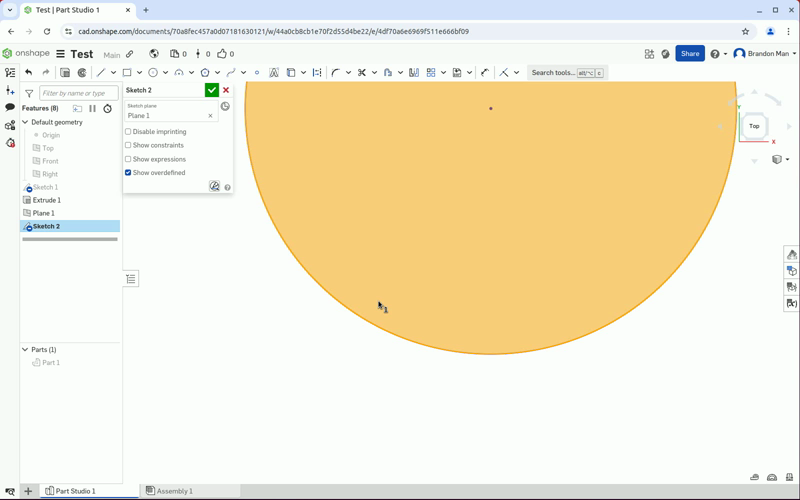
scroll(-6)
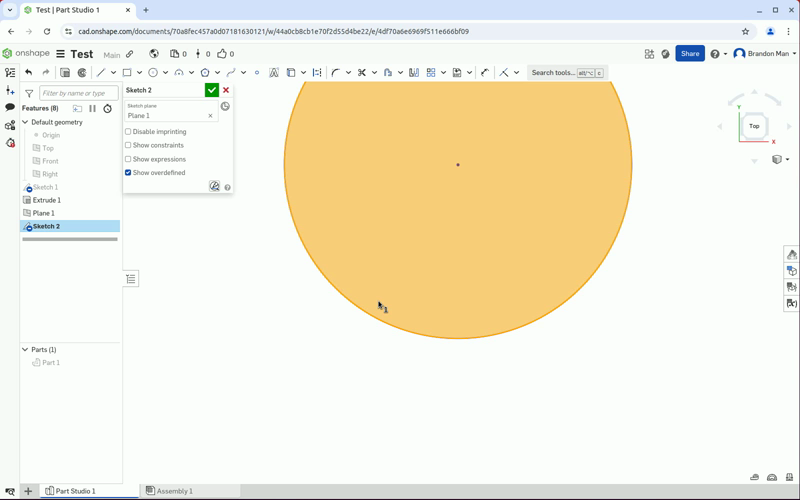
scroll(-6)
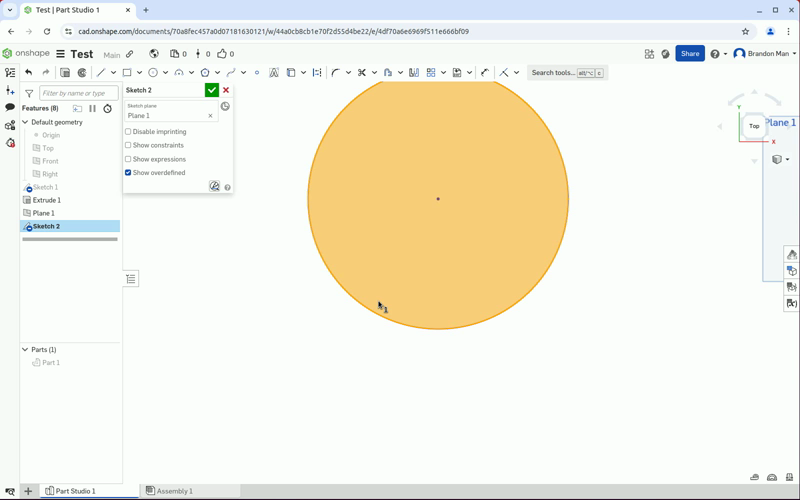
scroll(-6)
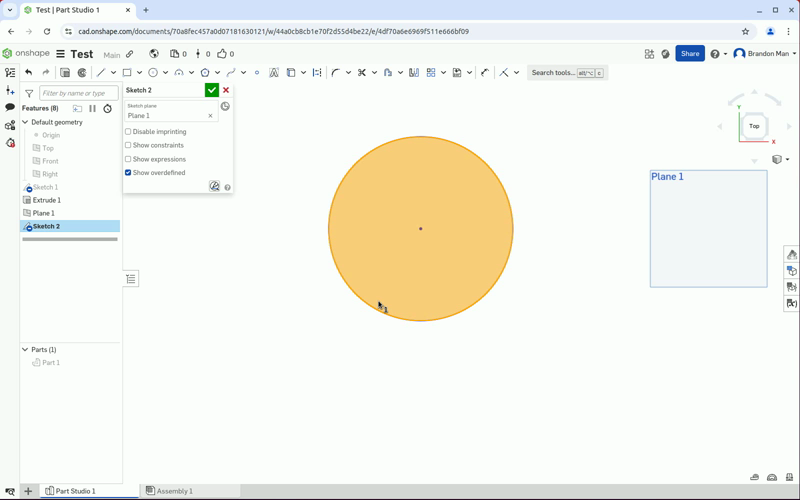
scroll(-6)
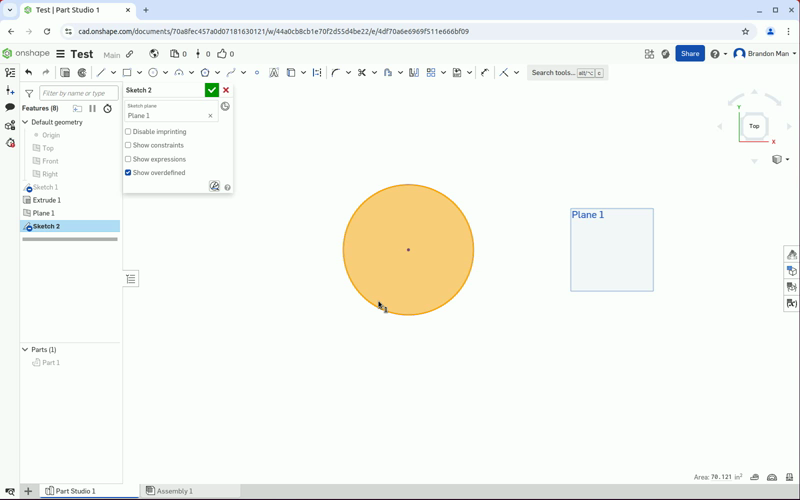
scroll(-6)
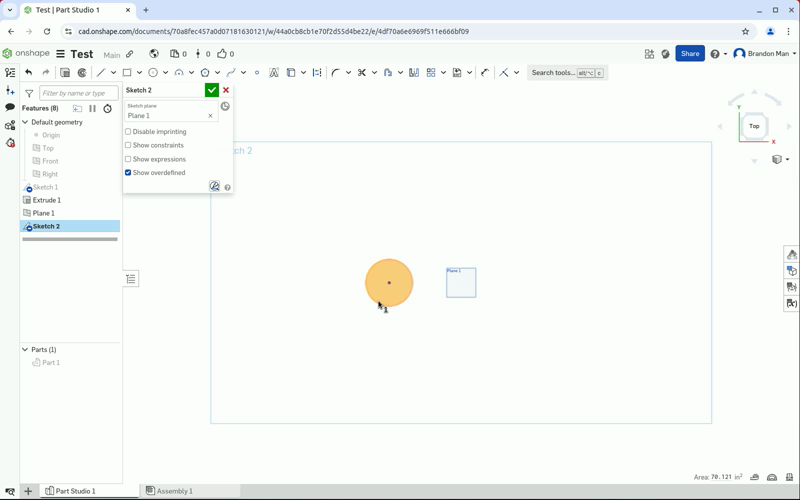
mouse_move(73, 352)
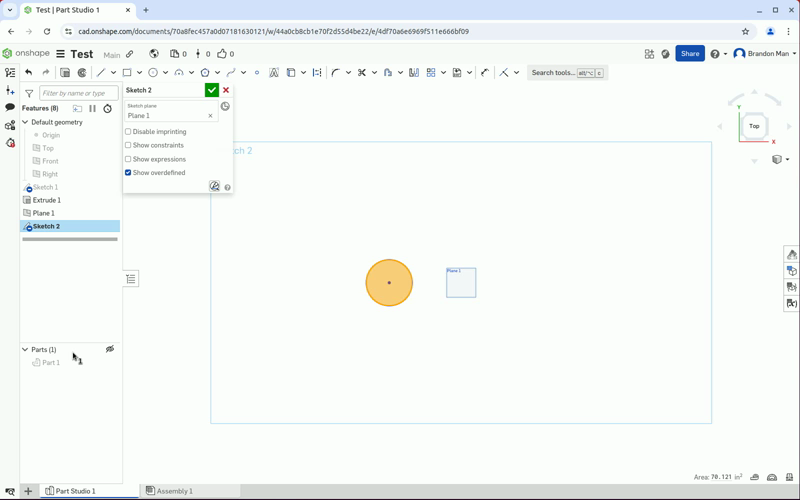
key(shift+y)
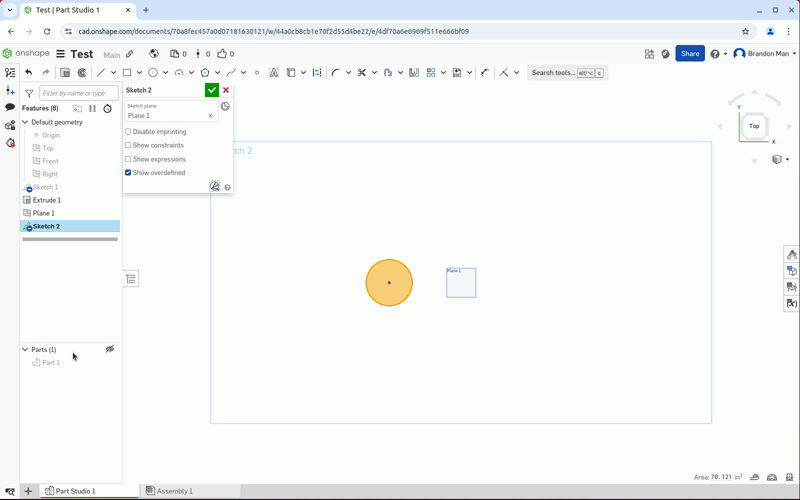
key(shift+e)
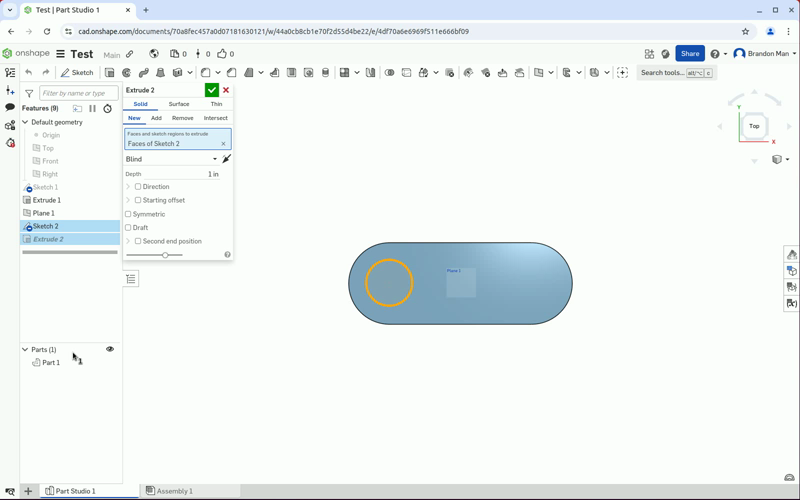
mouse_move(143, 106)
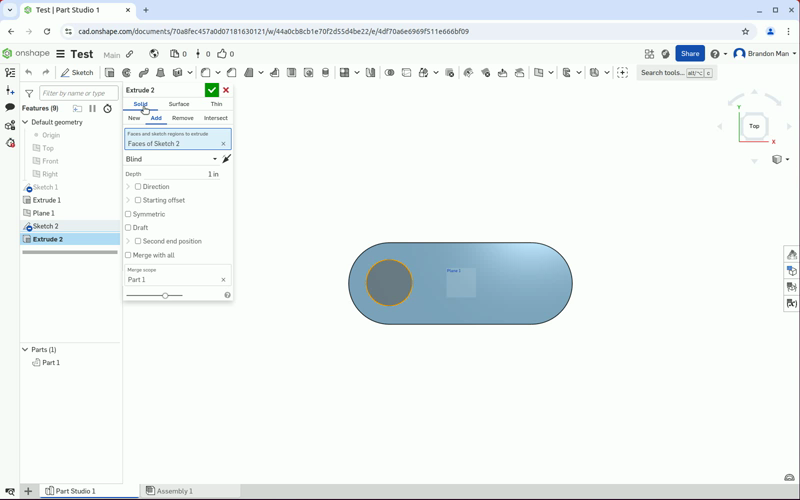
click(143, 106)
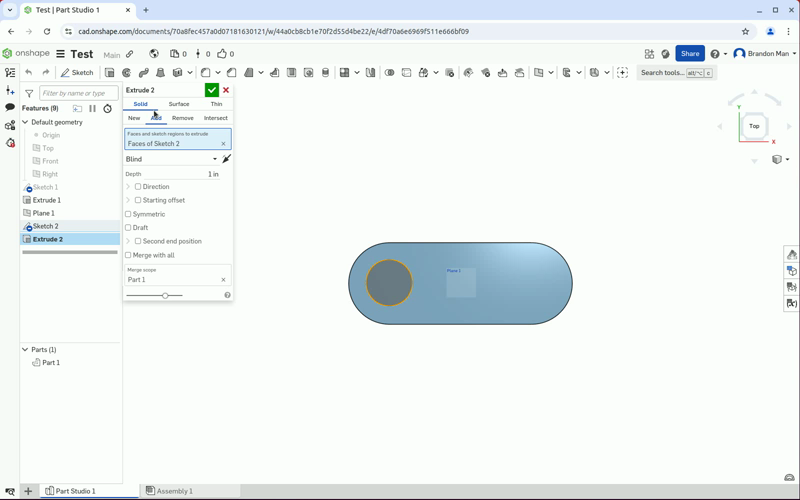
mouse_move(186, 120)
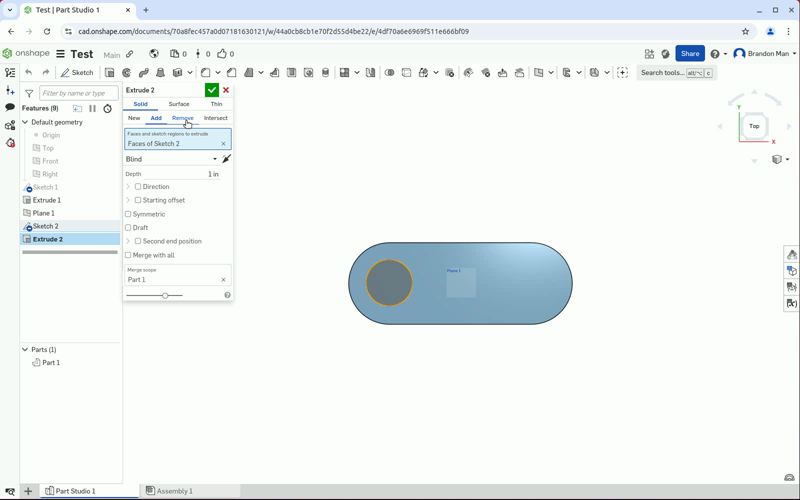
click(186, 120)
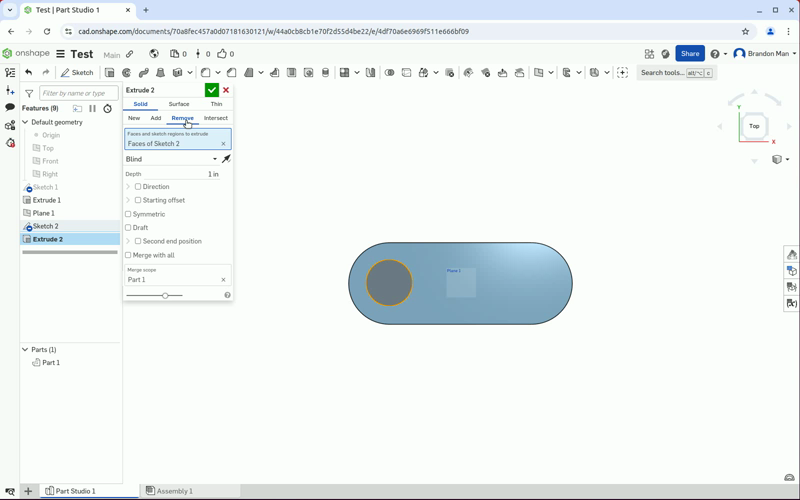
key(tab, 4)
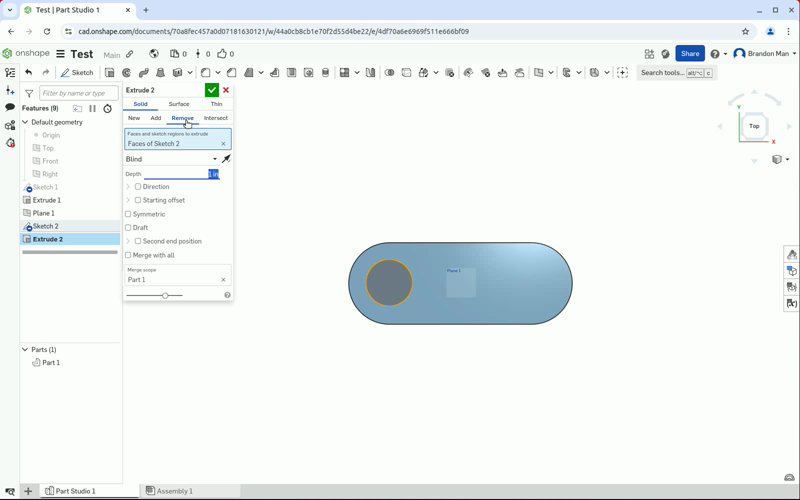
text(3.129)
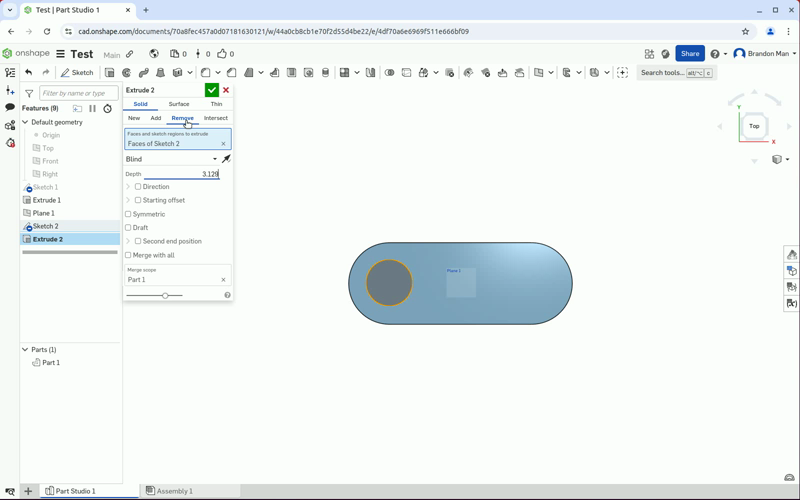
key(tab, 6)
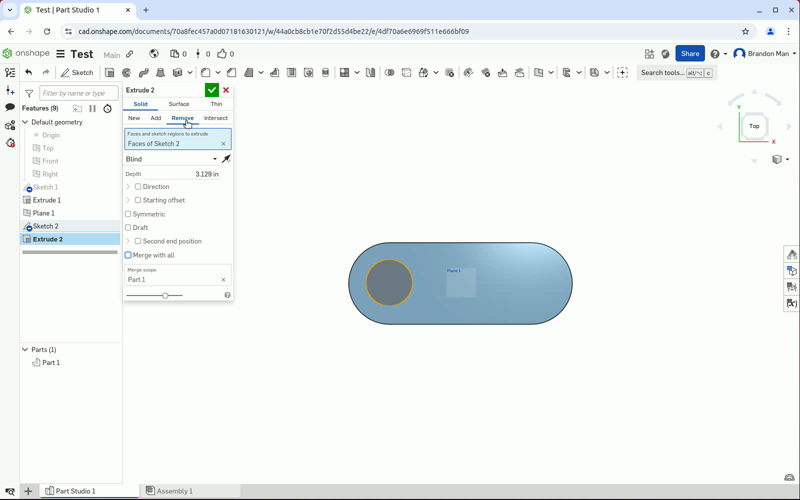
key(space)
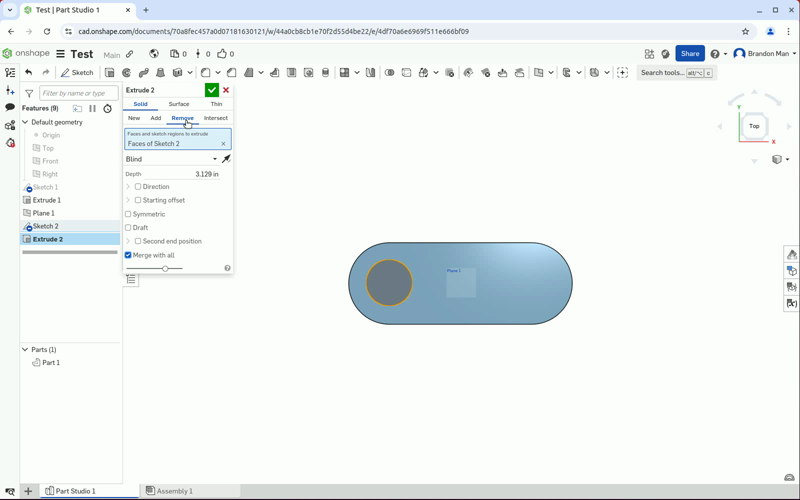
key(enter)
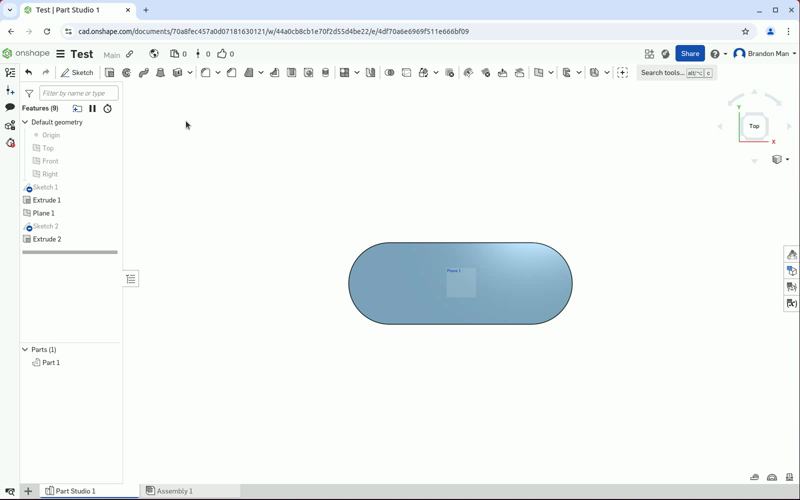
key(shift+h)
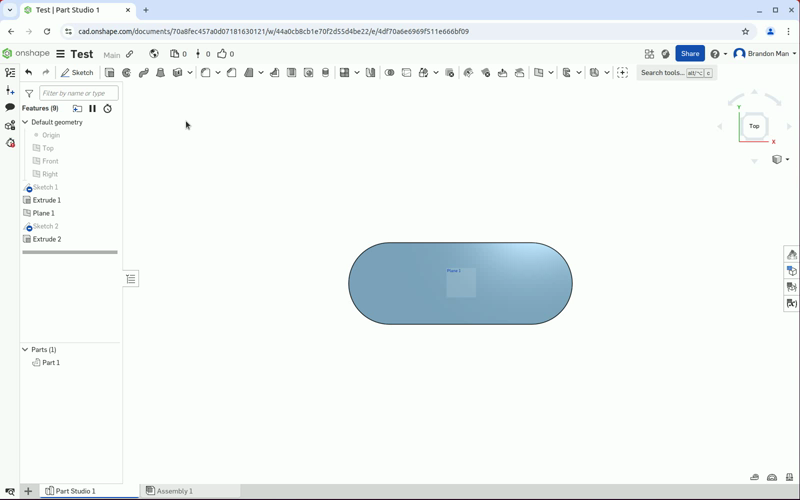
key(shift+h)
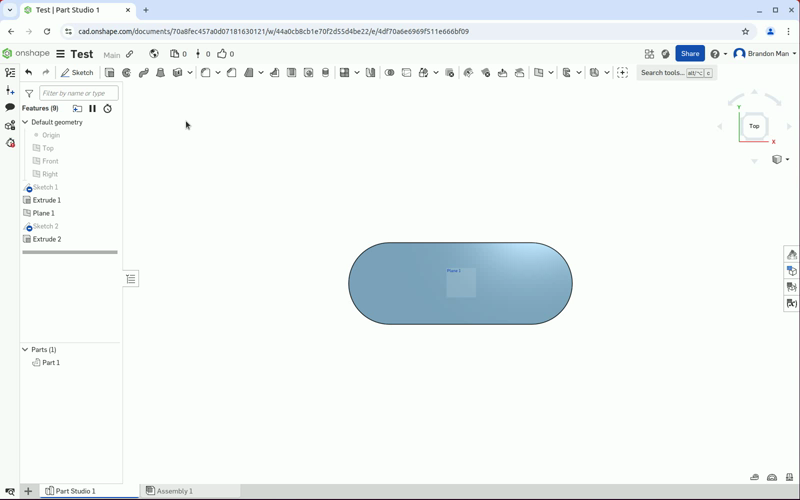
mouse_move(73, 189)
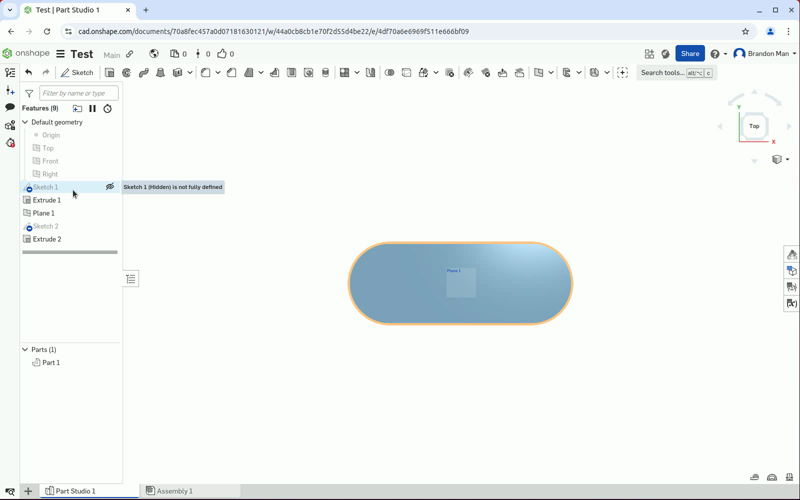
click(73, 189)
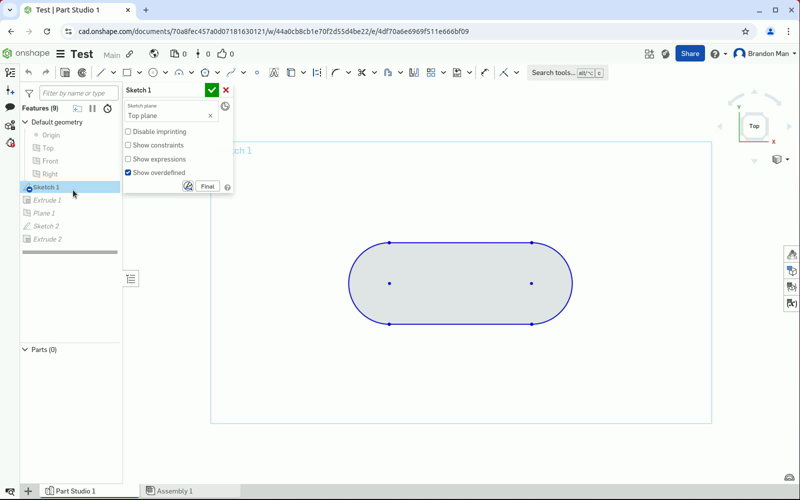
mouse_move(229, 92)
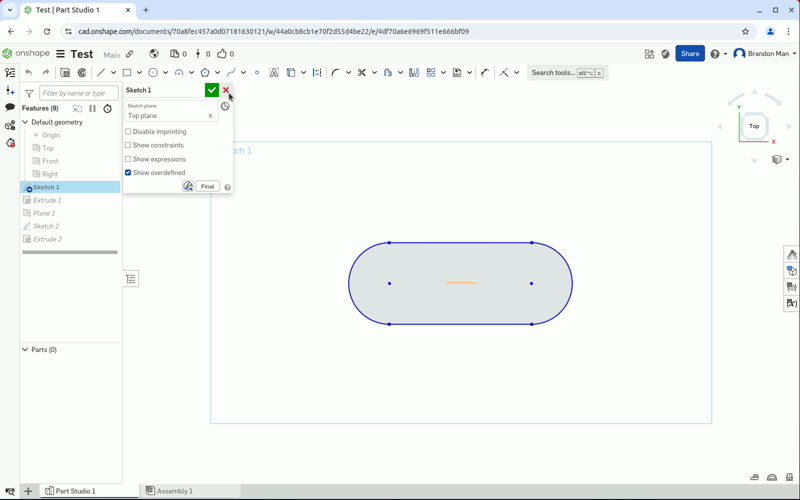
click(229, 92)
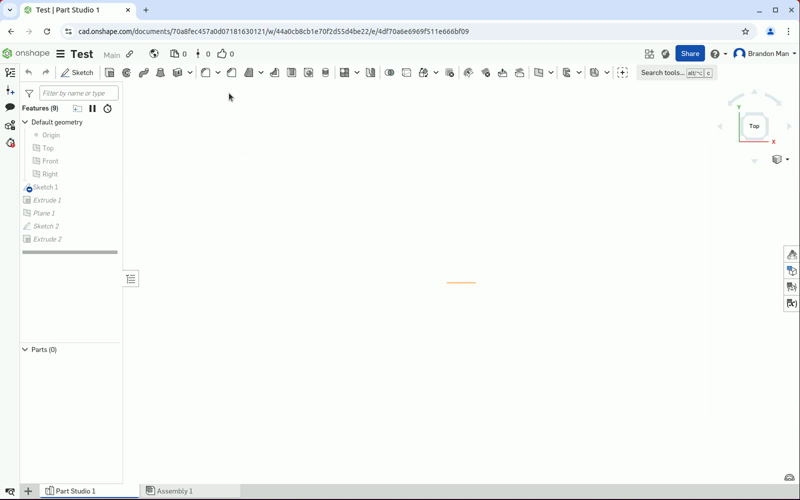
key(shift+s)
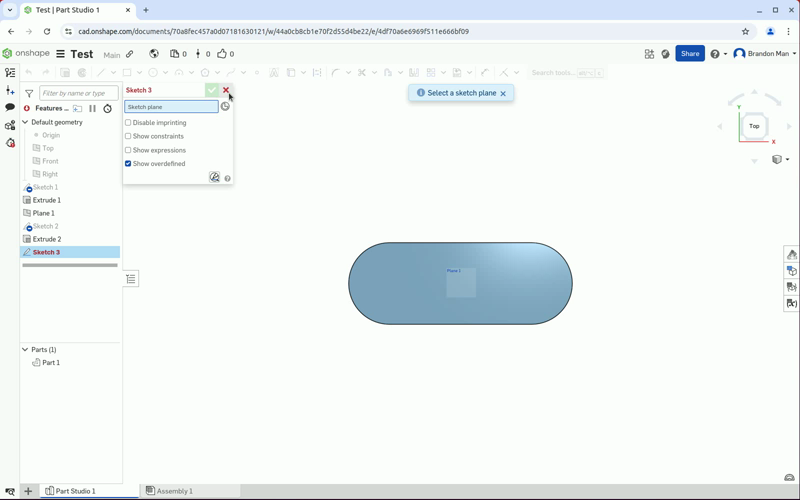
mouse_move(73, 215)
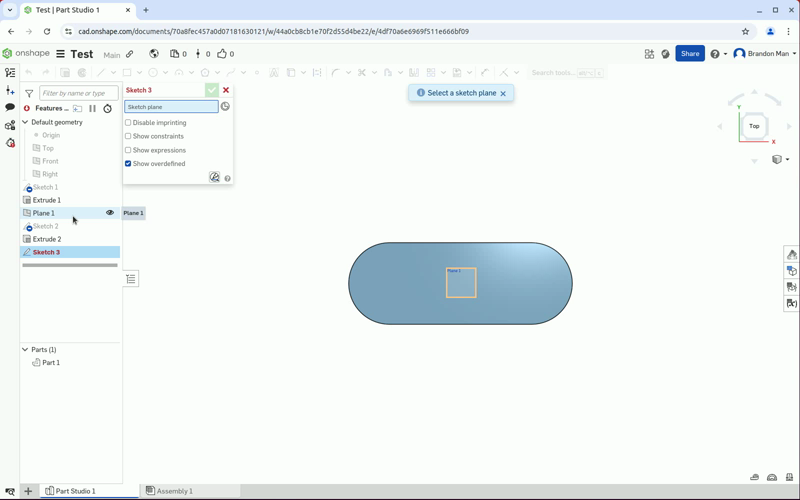
click(73, 215)
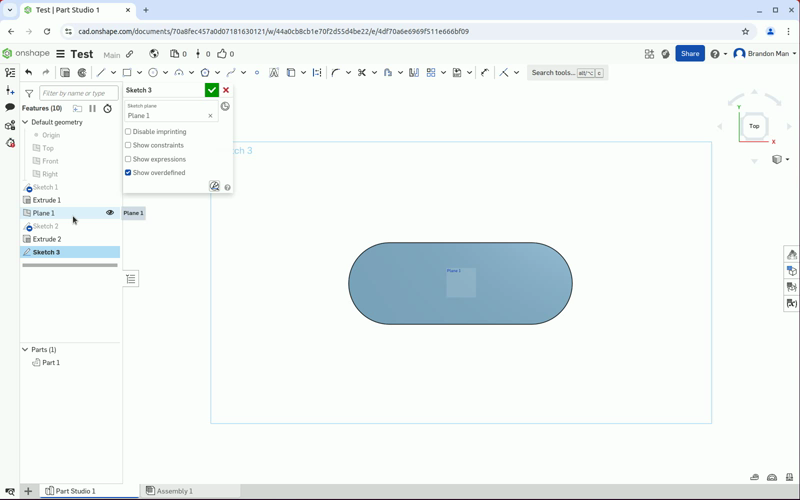
mouse_move(73, 352)
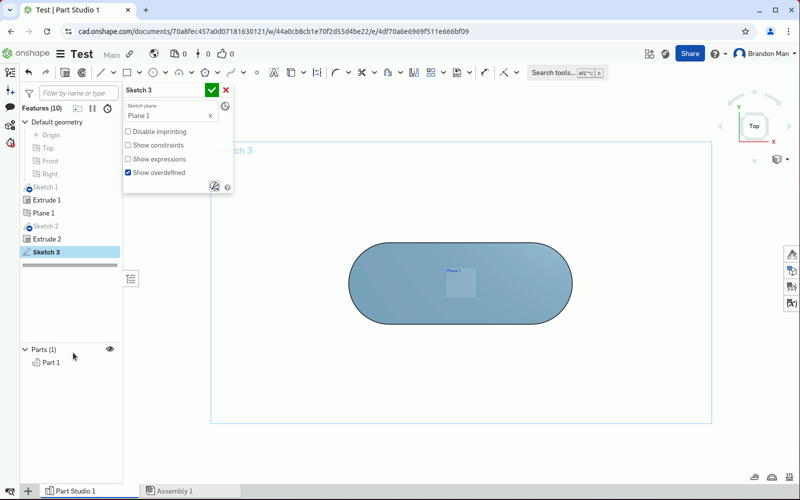
key(y)
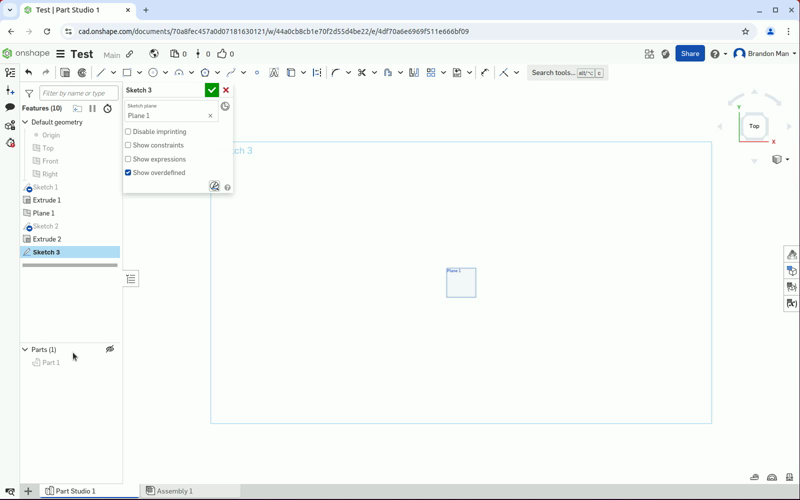
key(c)
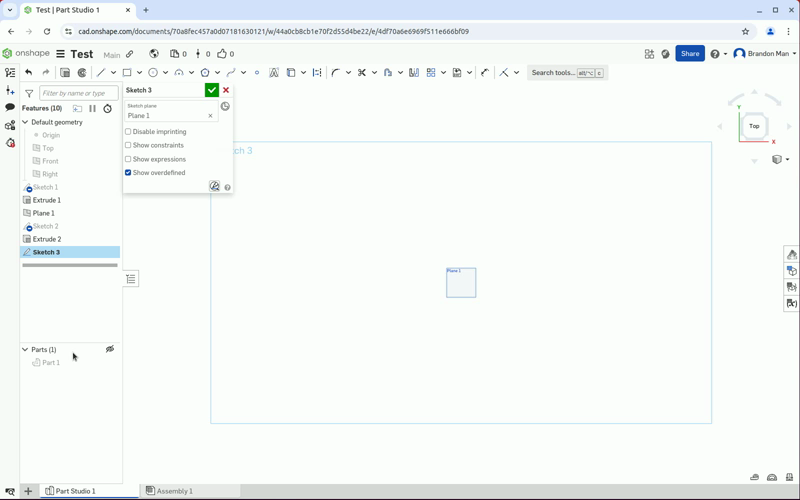
key_down(shift)
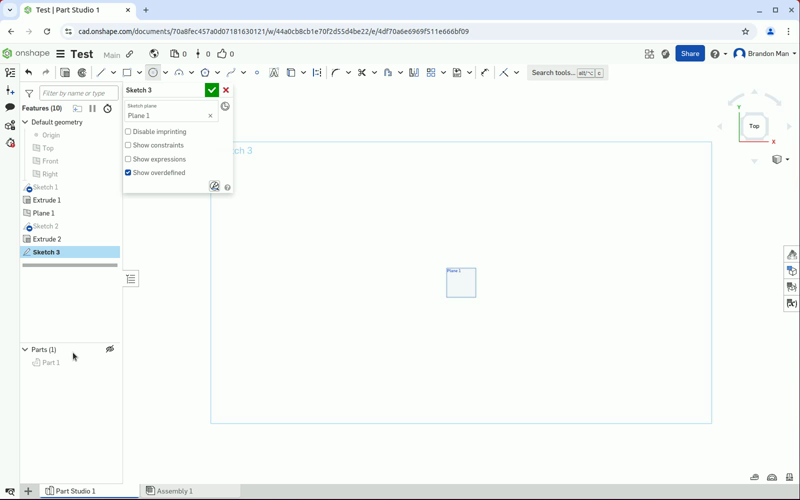
mouse_move(532, 282)
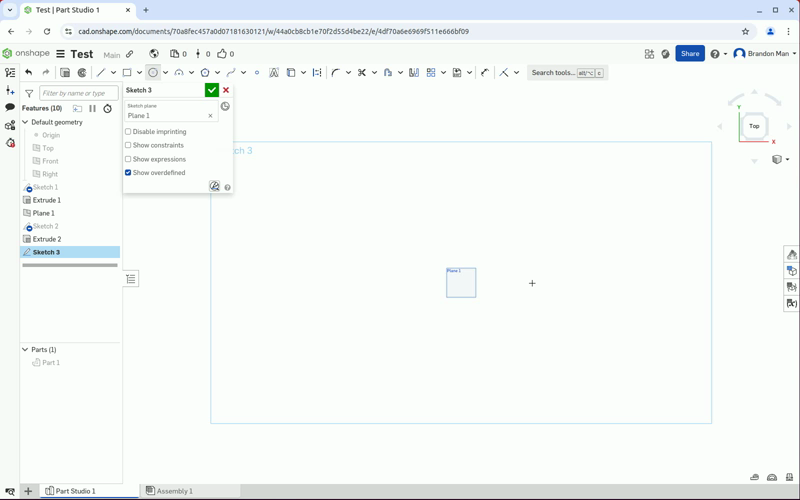
click(532, 282)
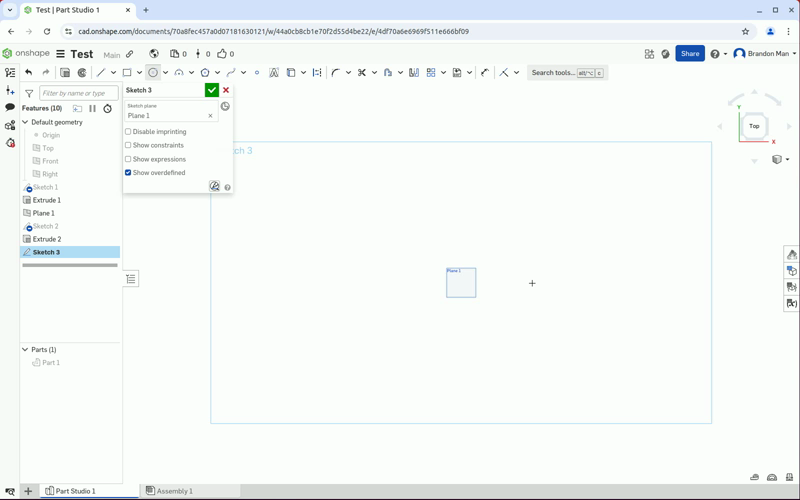
key_up(shift)
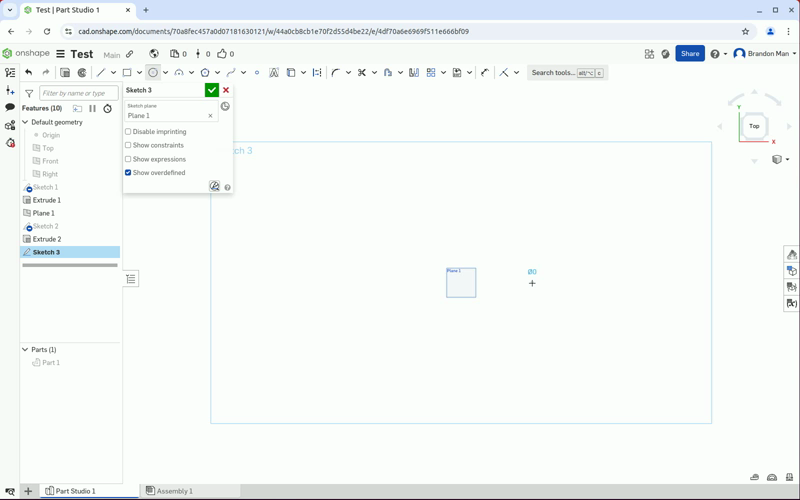
mouse_move(555, 282)
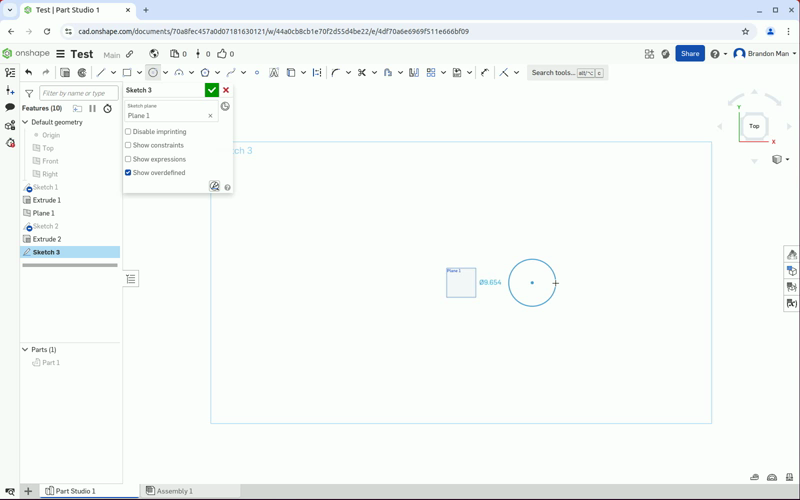
click(555, 282)
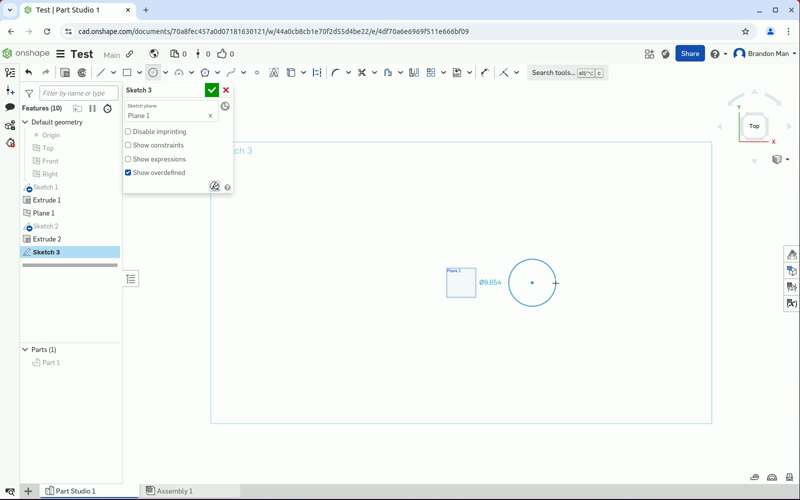
key(esc)
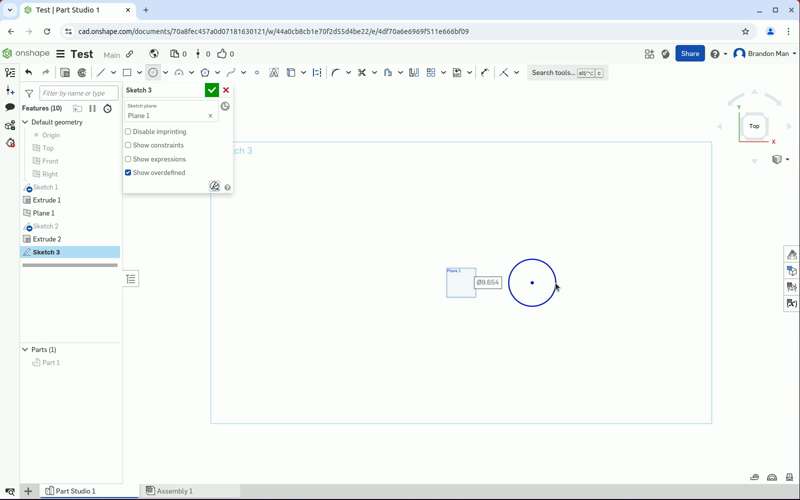
mouse_move(529, 294)
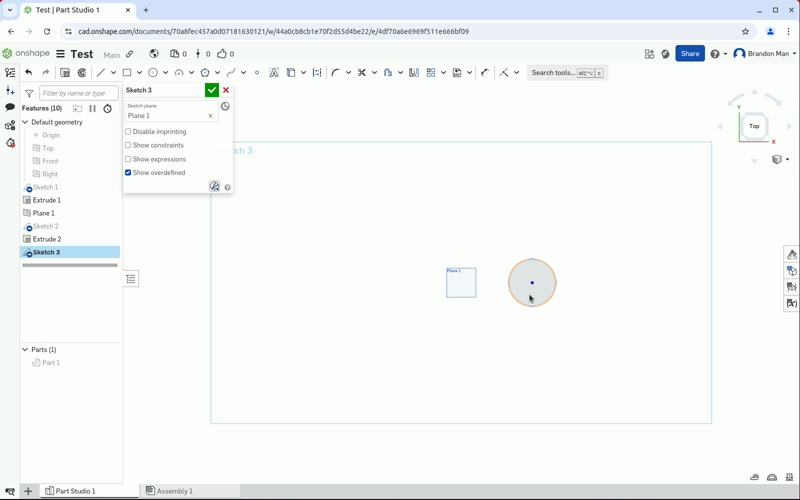
scroll(6)
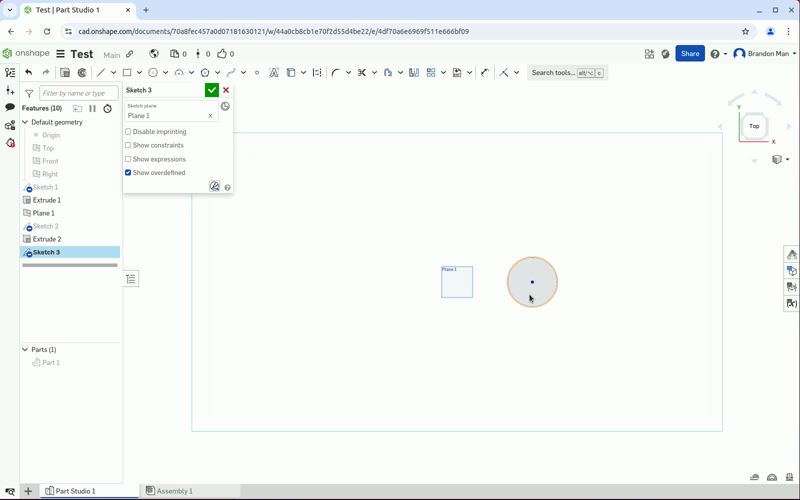
scroll(6)
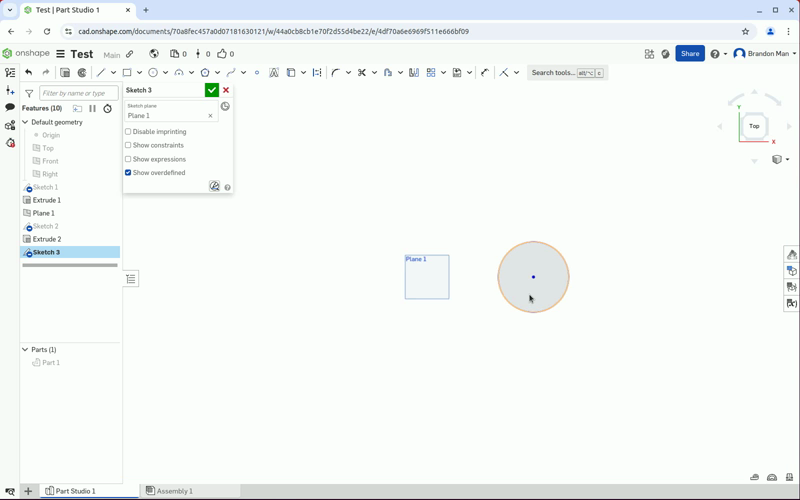
scroll(6)
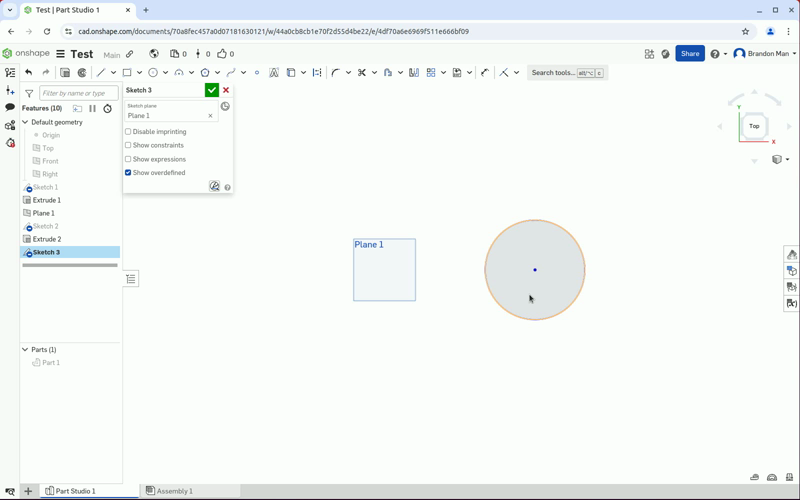
scroll(6)
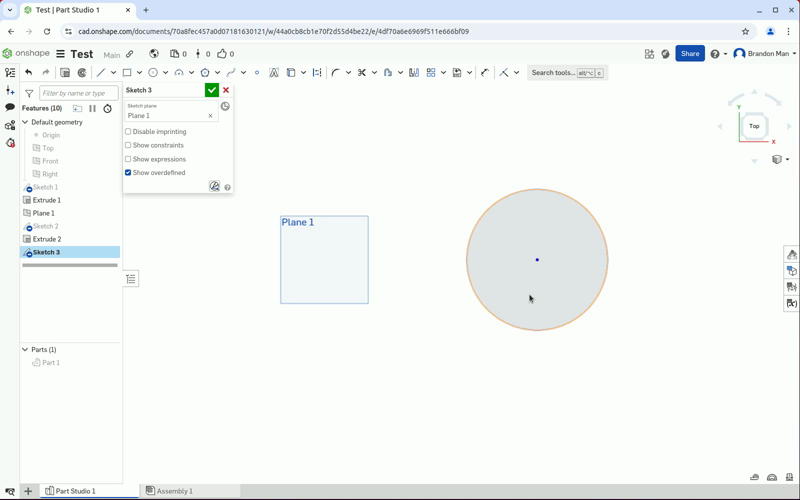
scroll(6)
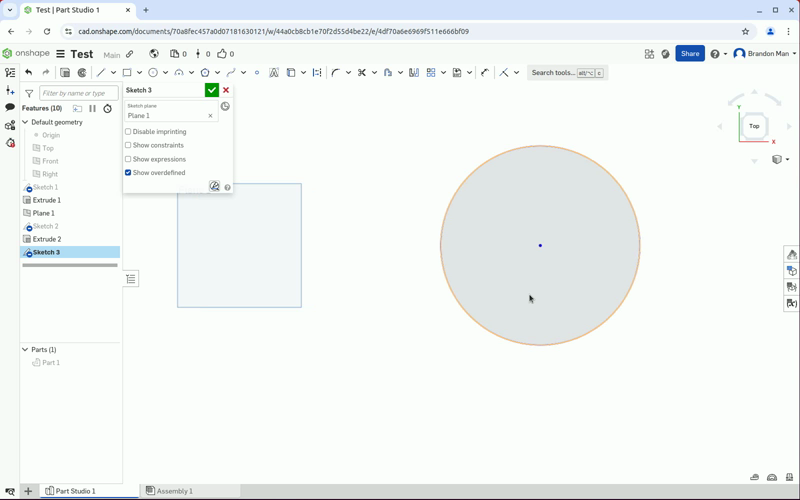
scroll(6)
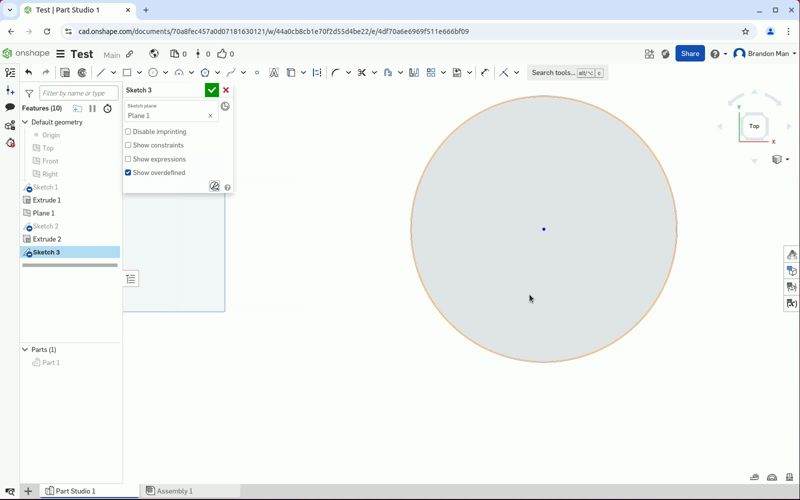
scroll(6)
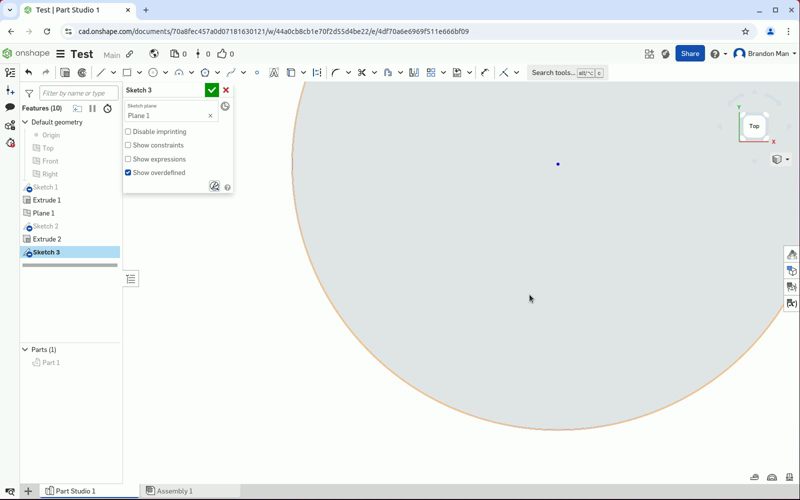
click(529, 294)
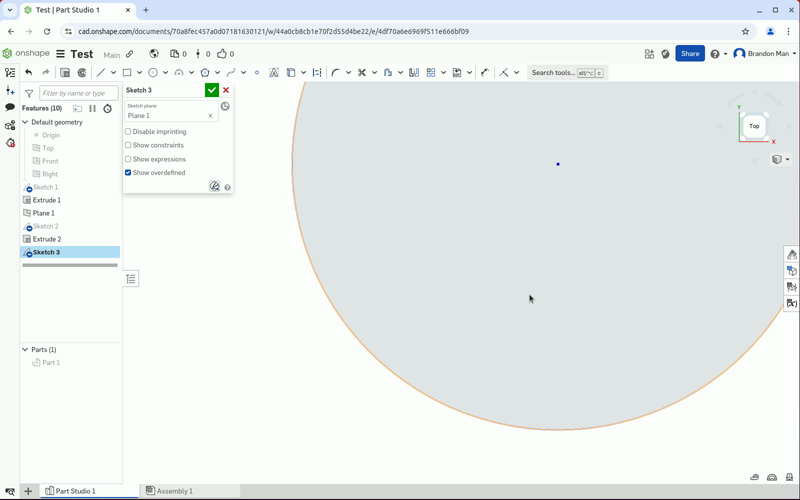
scroll(-6)
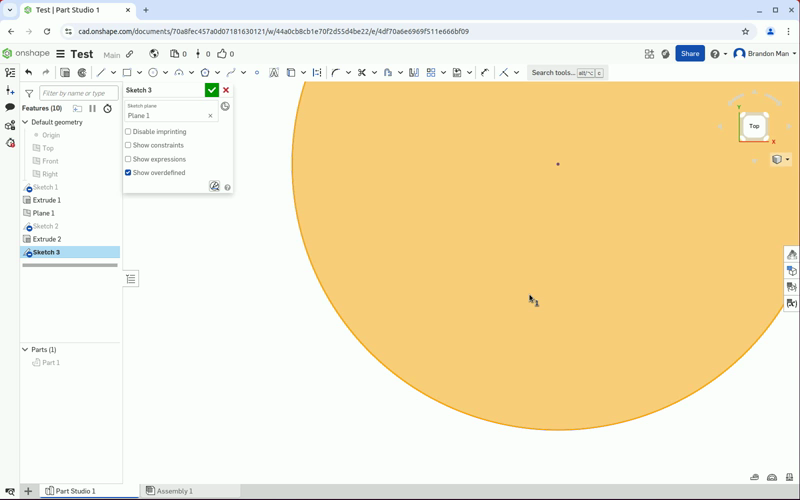
scroll(-6)
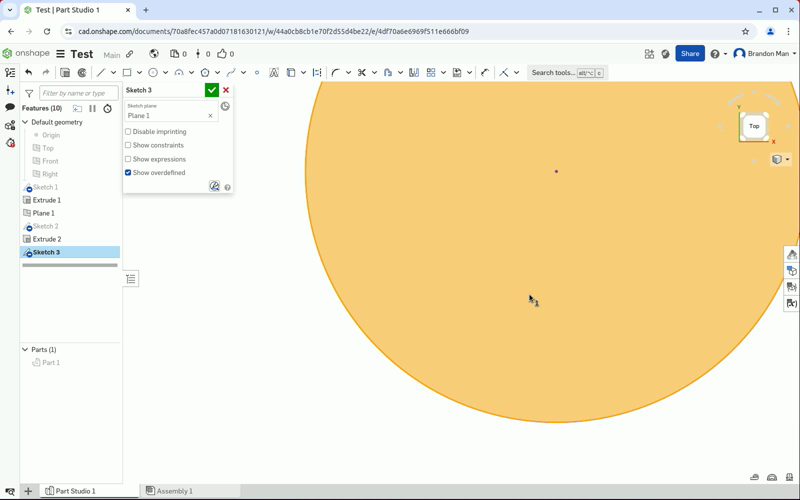
scroll(-6)
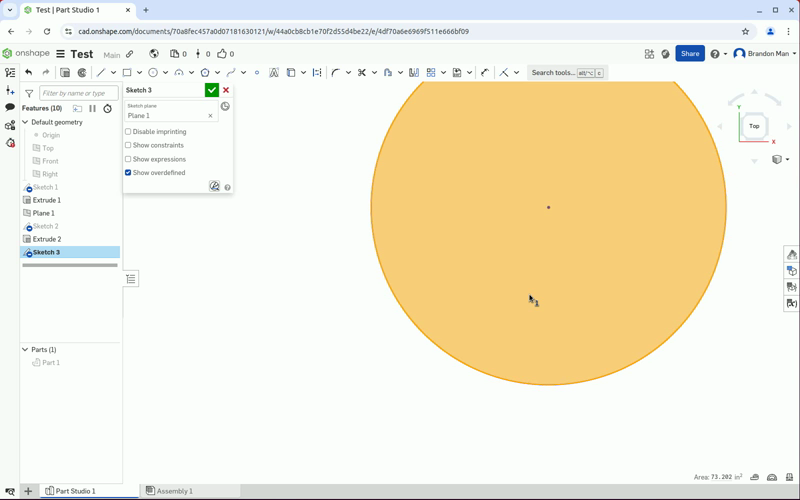
scroll(-6)
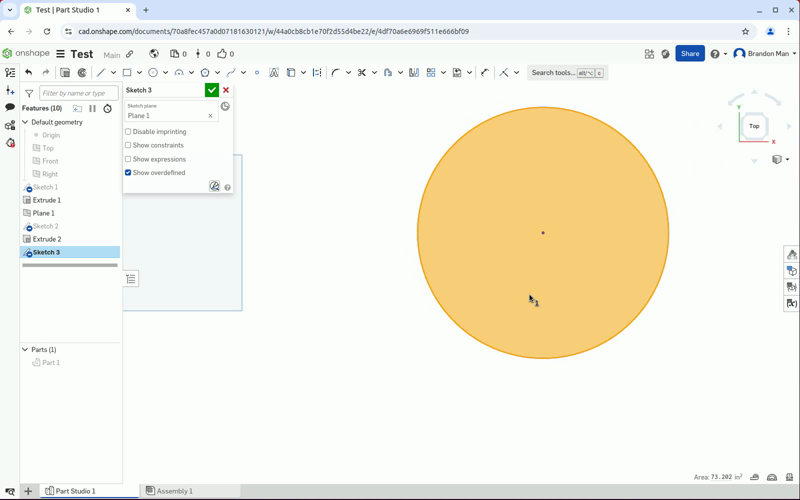
scroll(-6)
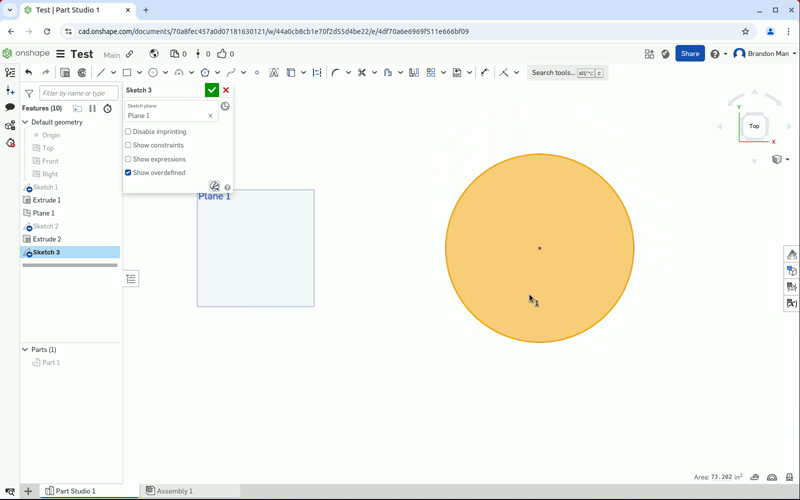
scroll(-6)
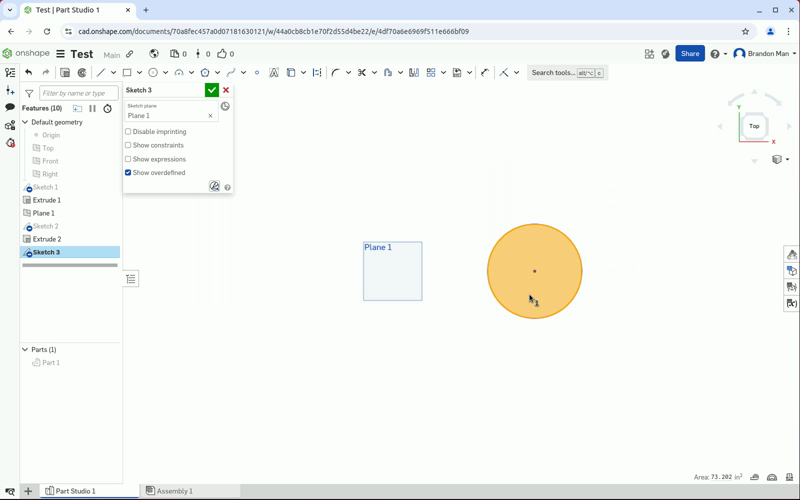
scroll(-6)
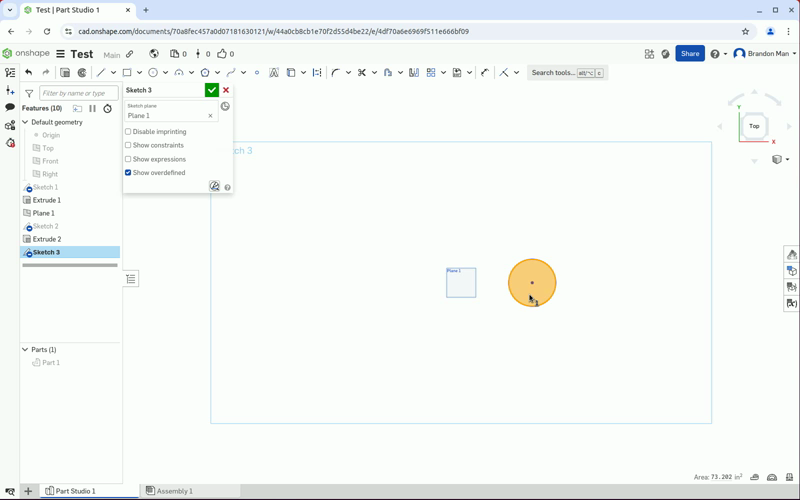
mouse_move(73, 352)
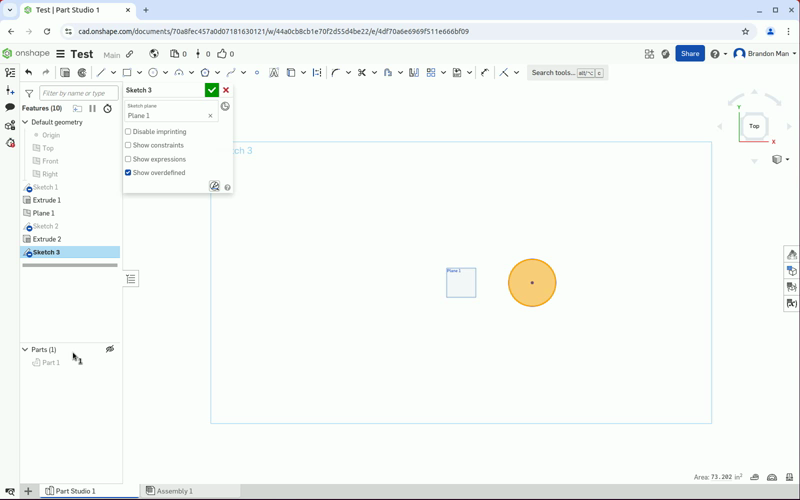
key(shift+y)
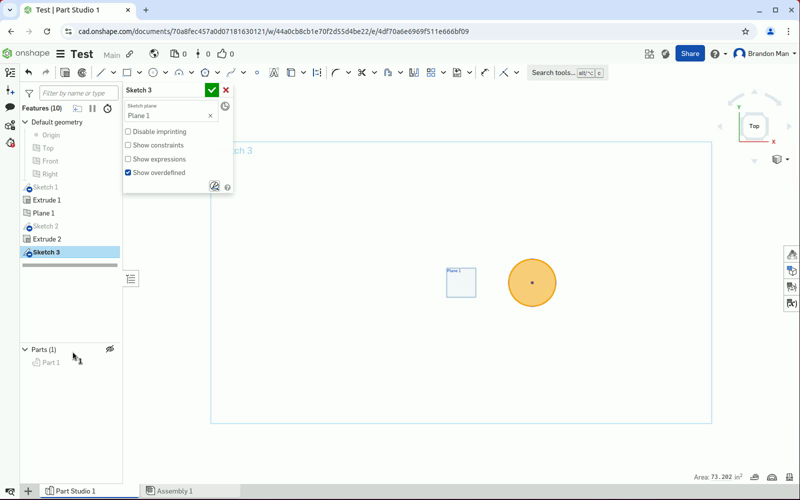
key(shift+e)
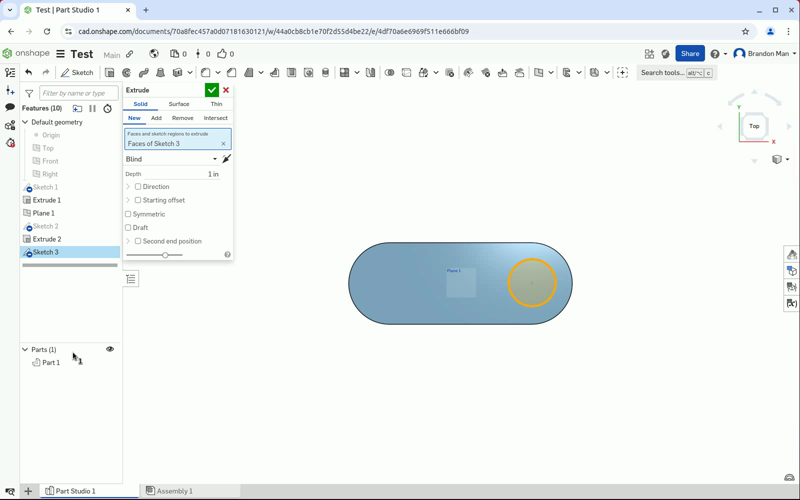
mouse_move(143, 106)
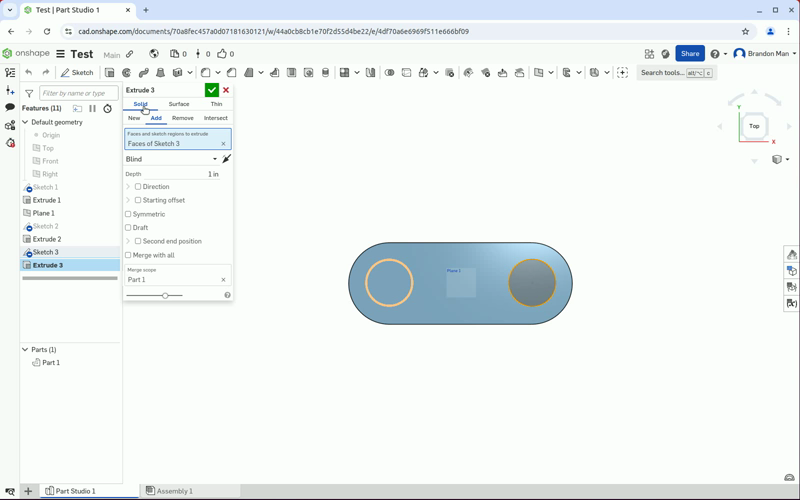
click(143, 106)
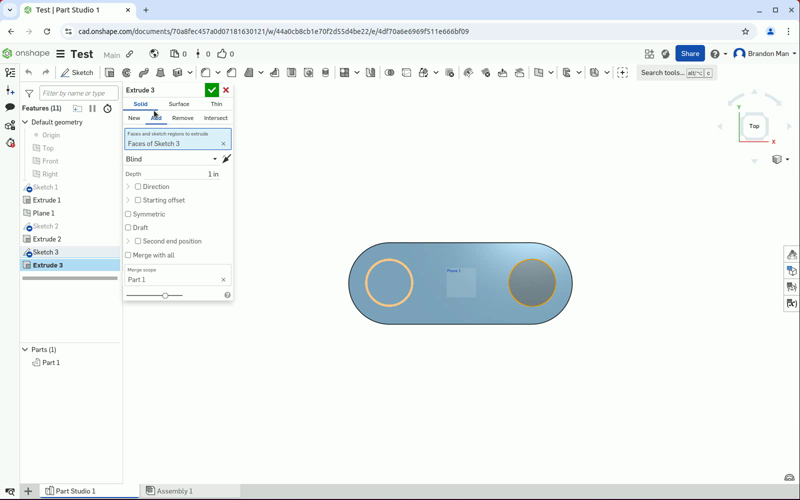
mouse_move(186, 120)
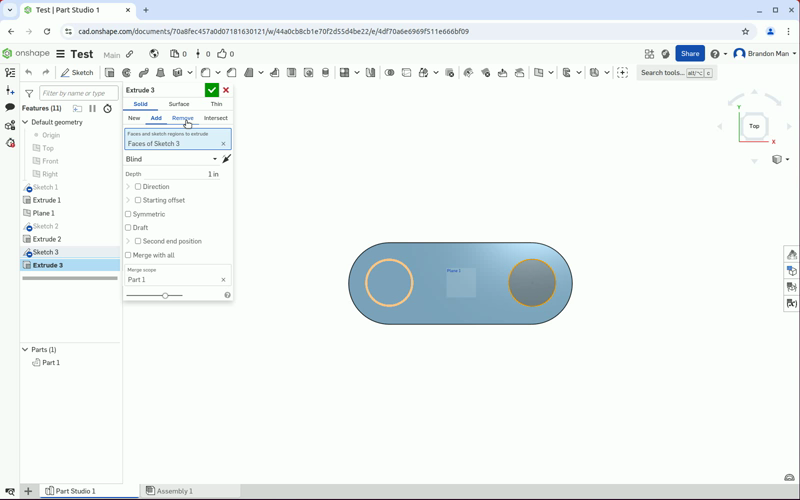
click(186, 120)
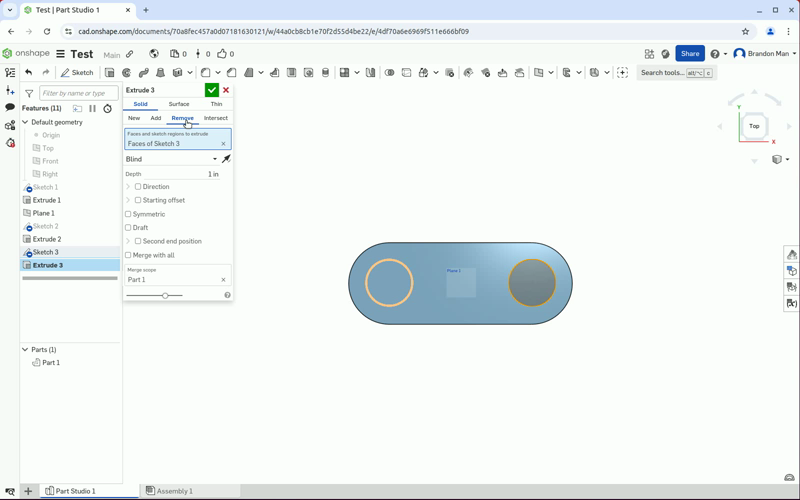
key(tab, 4)
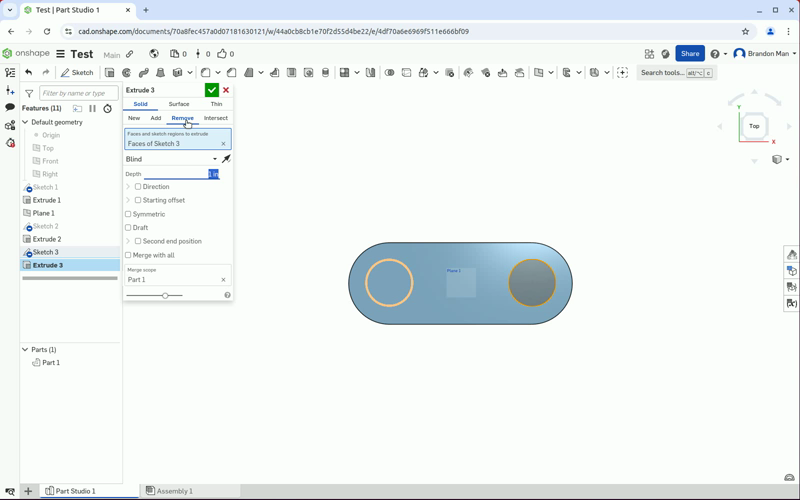
text(3.129)
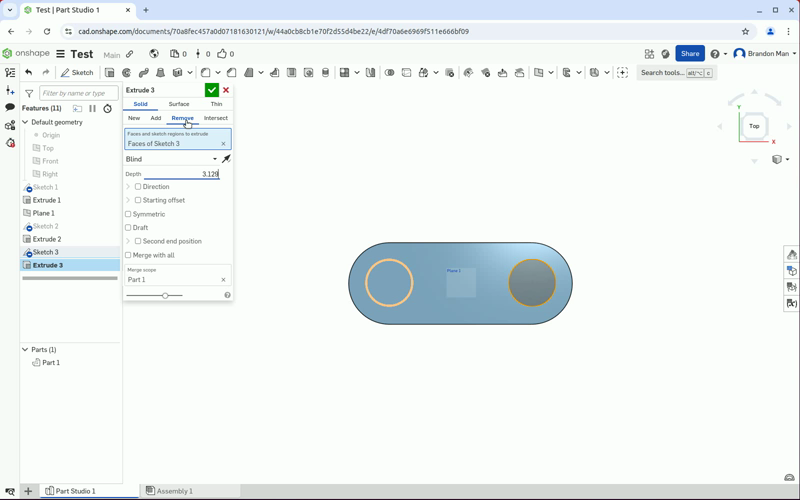
key(tab, 6)
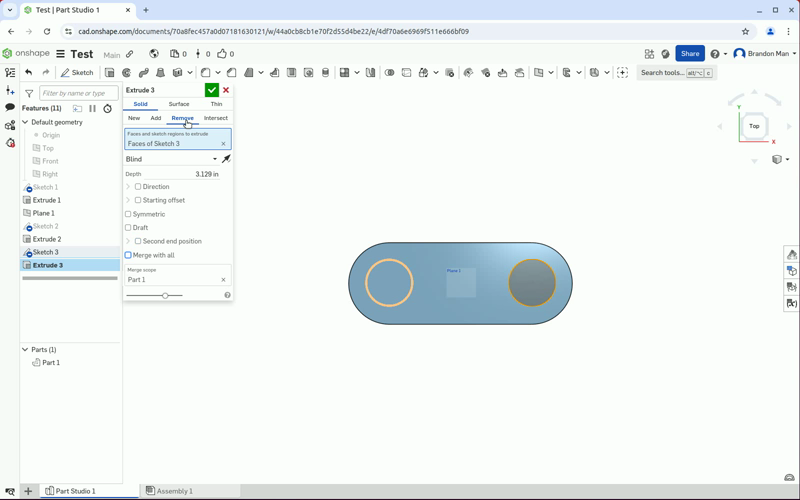
key(space)
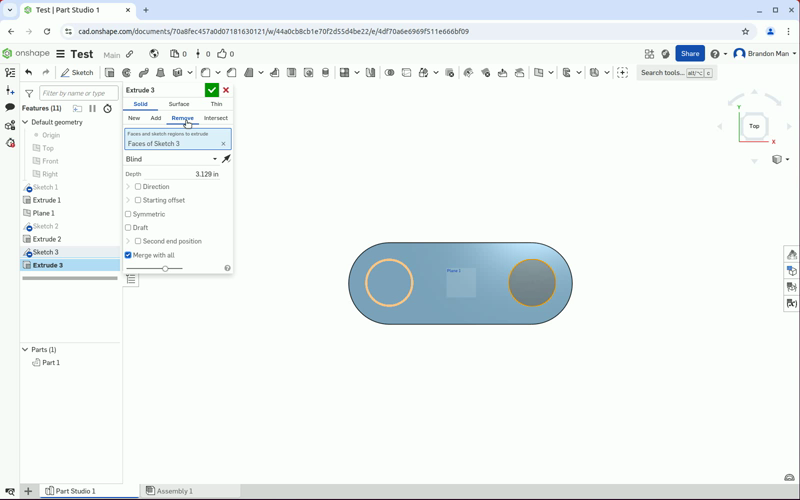
key(enter)
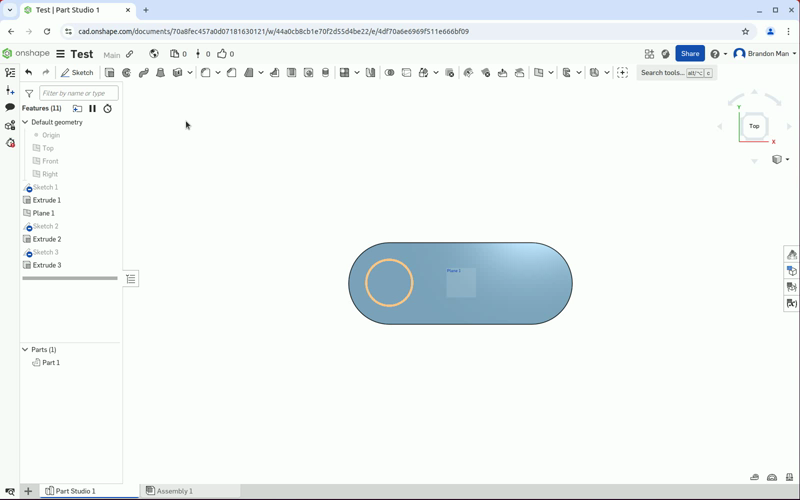
key(shift+h)
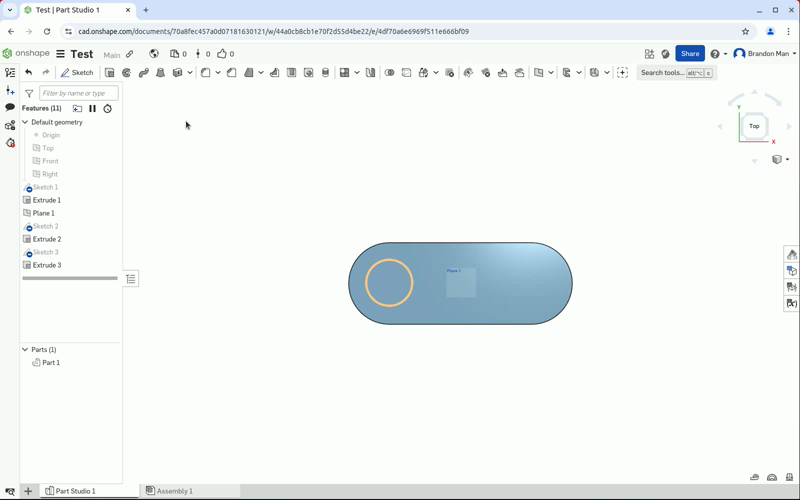
key(shift+h)
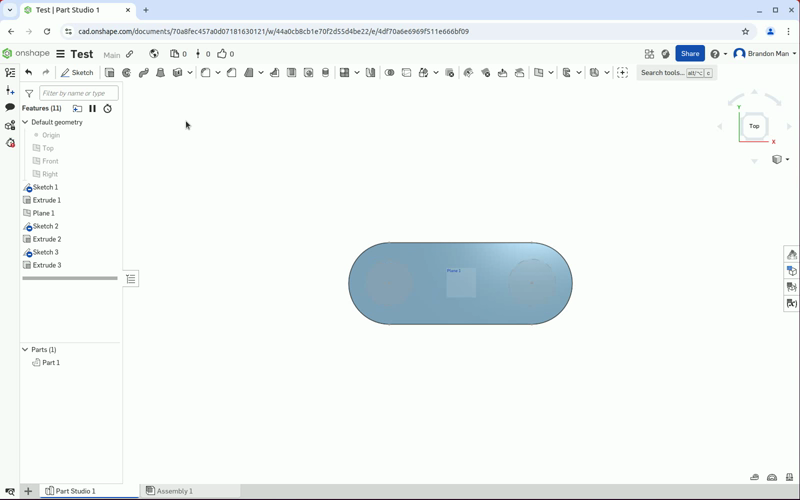
key(shift+7)
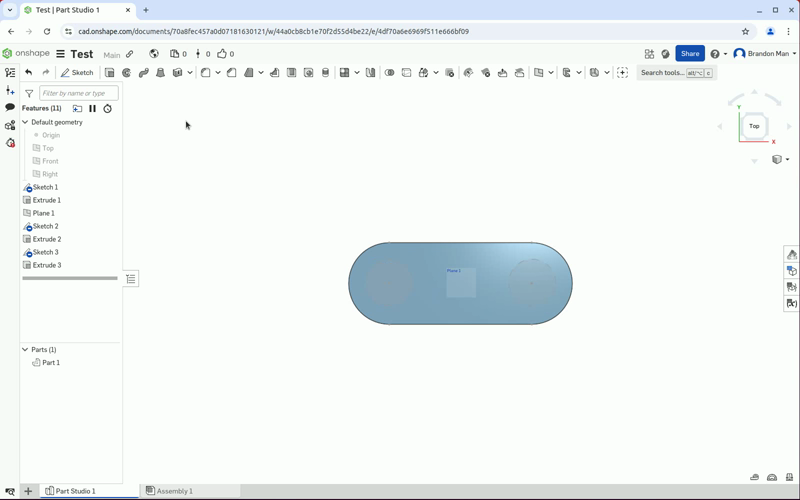
key(up, 3)
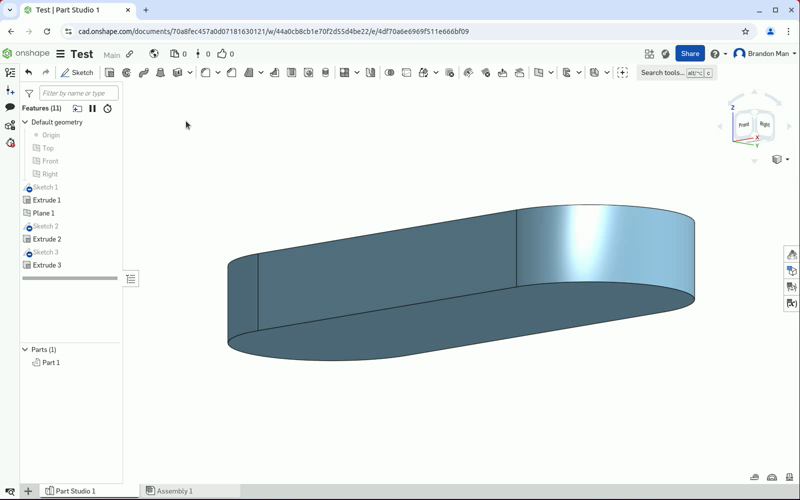
key(left, 3)
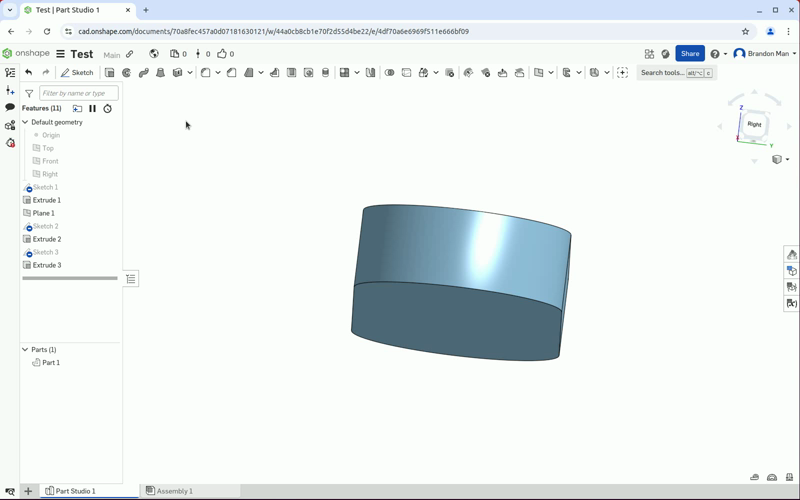
key(right, 3)
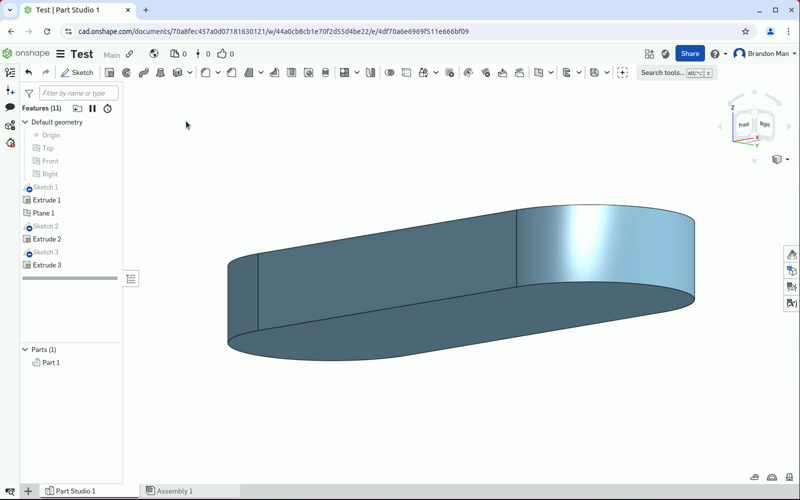
key(down, 3)
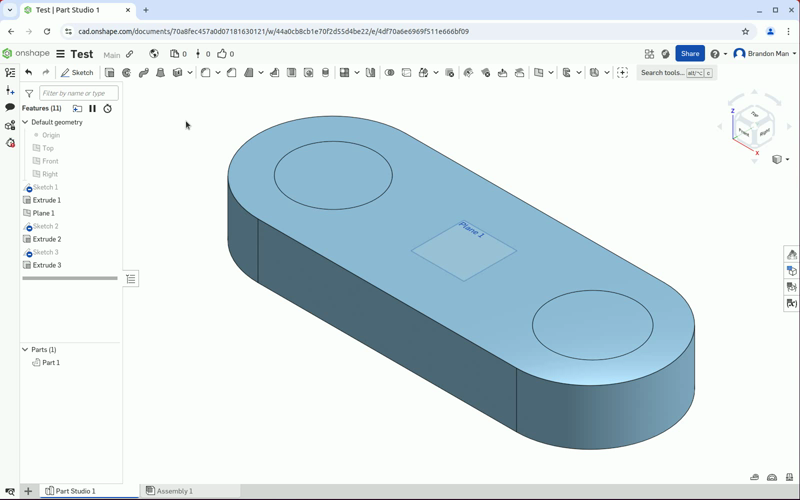
mouse_move(73, 189)
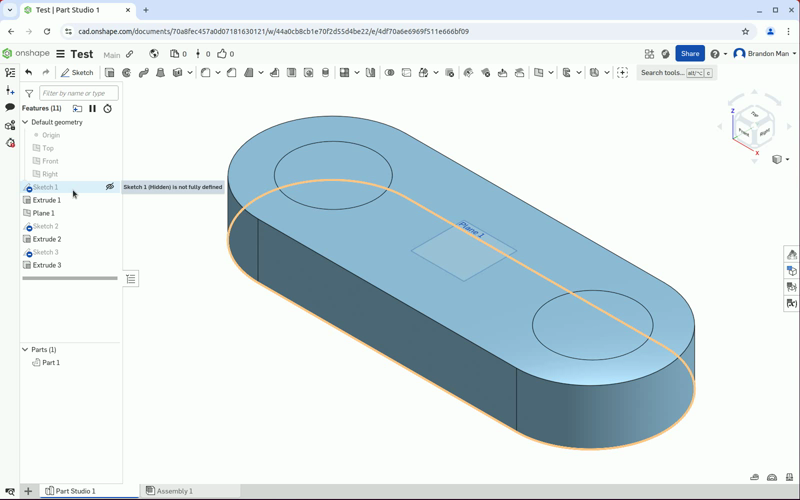
click(73, 189)